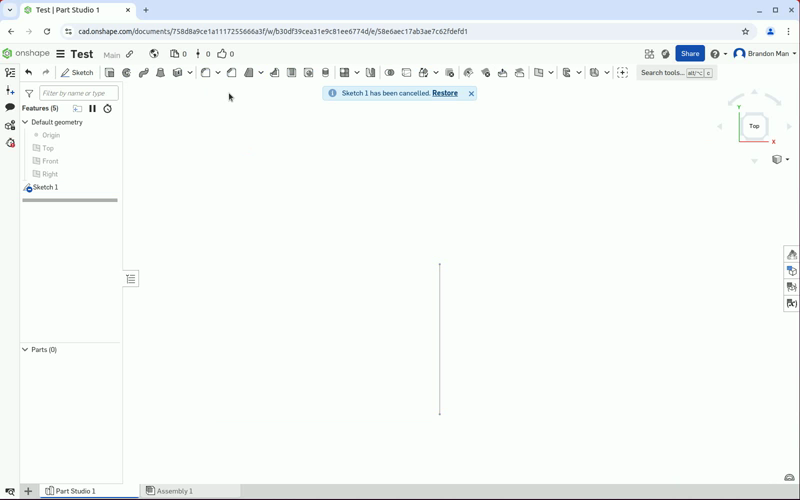
key(shift+h)
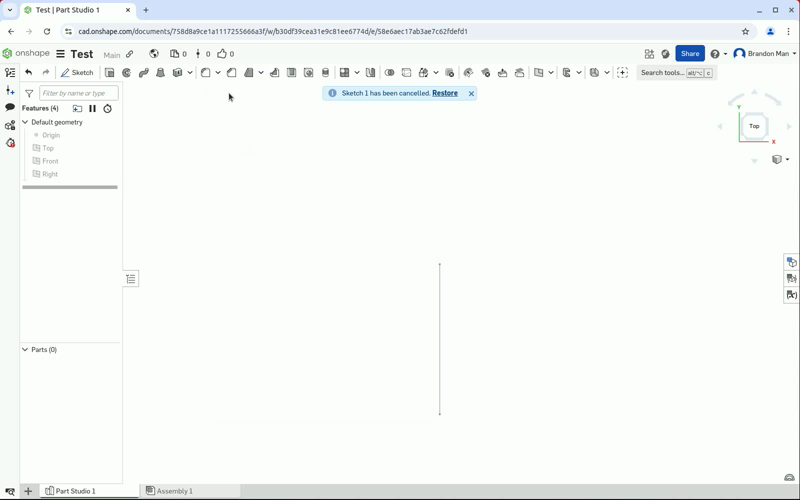
key(shift+s)
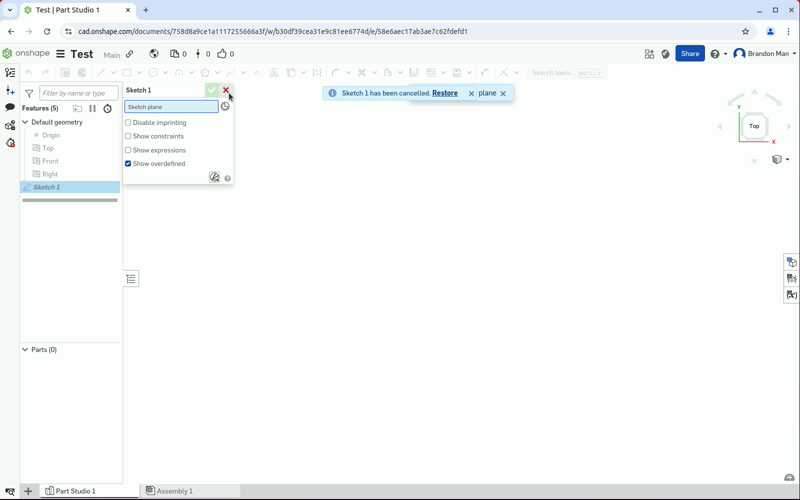
mouse_move(73, 150)
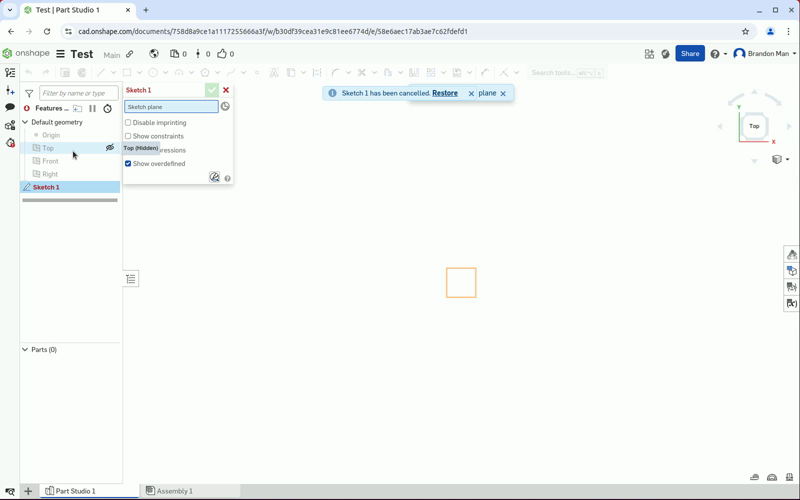
click(73, 150)
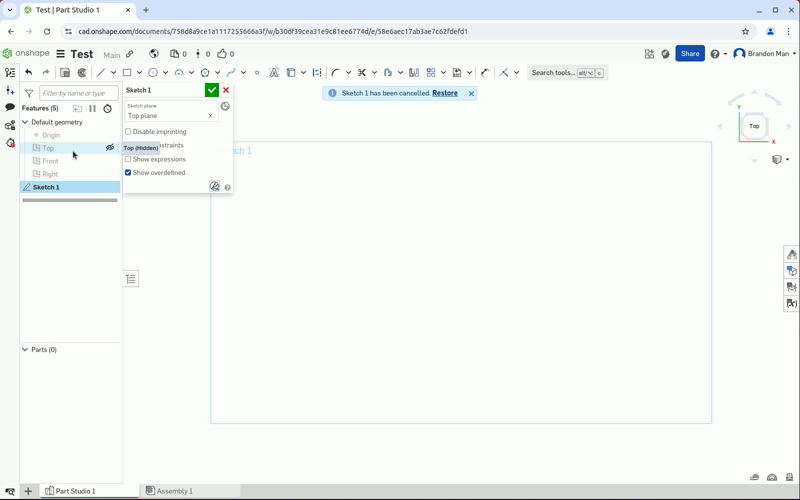
mouse_move(73, 352)
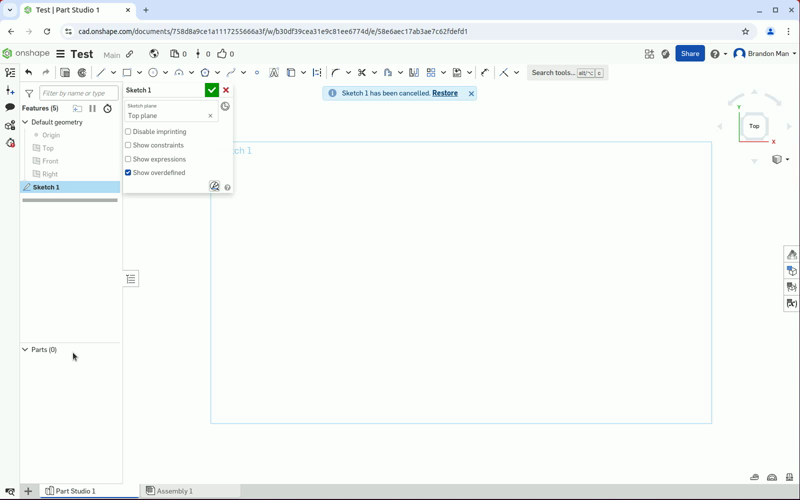
key(y)
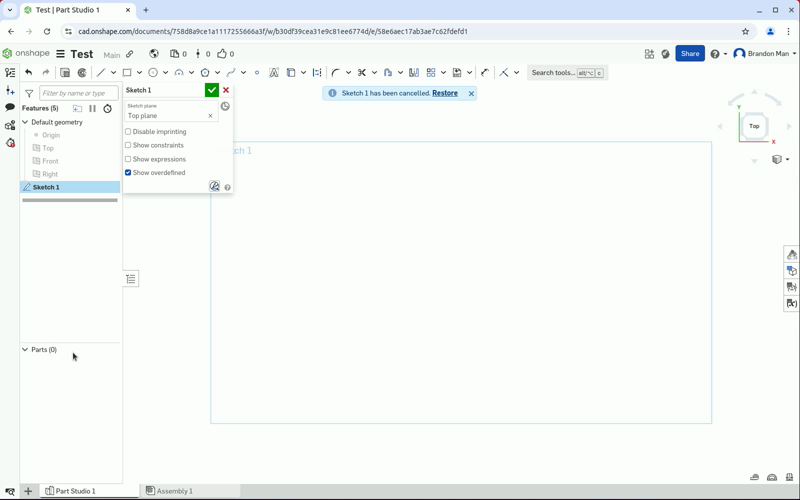
key(l)
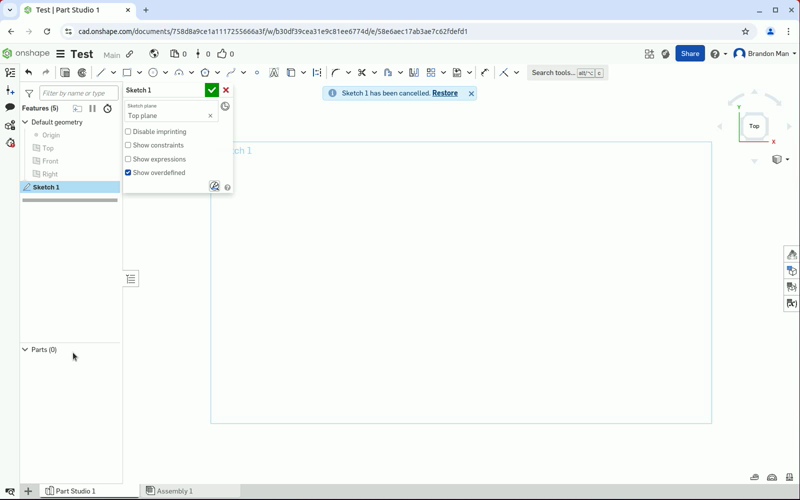
key_down(shift)
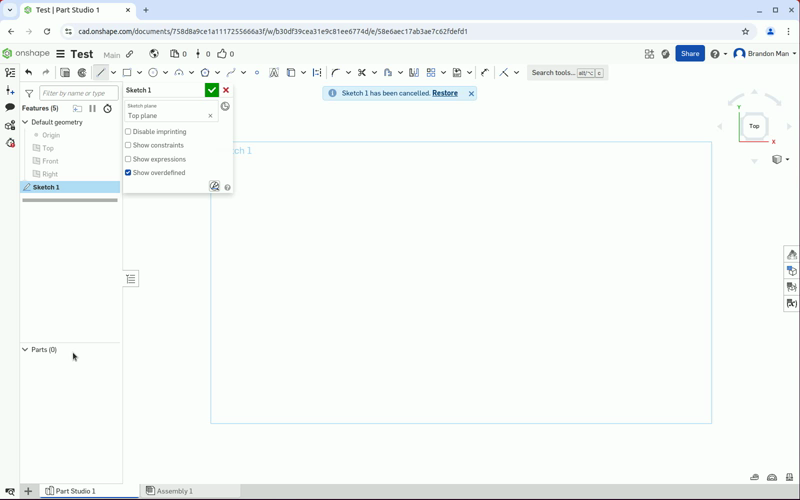
mouse_move(351, 343)
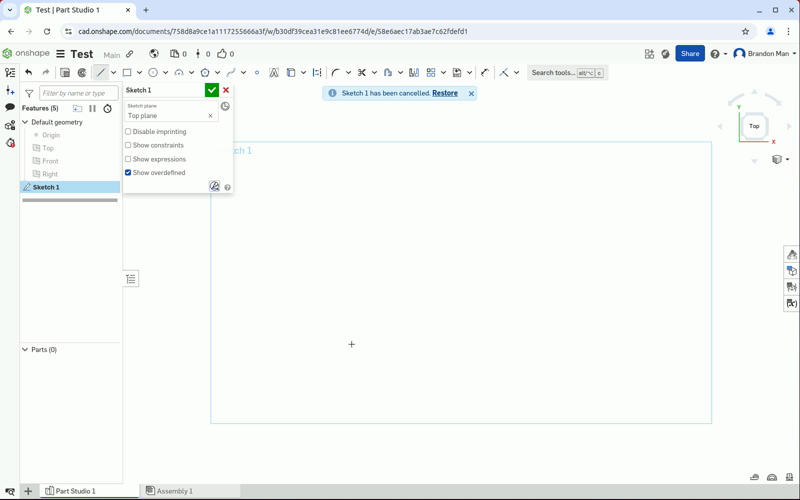
click(351, 343)
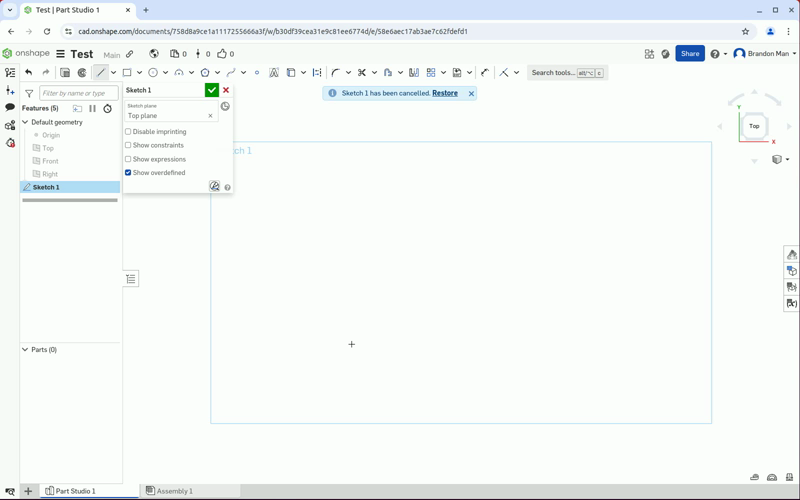
key_up(shift)
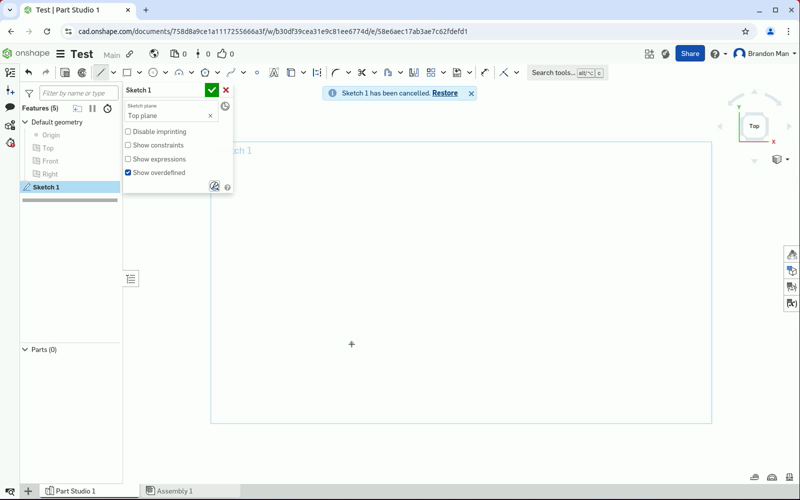
key_down(shift)
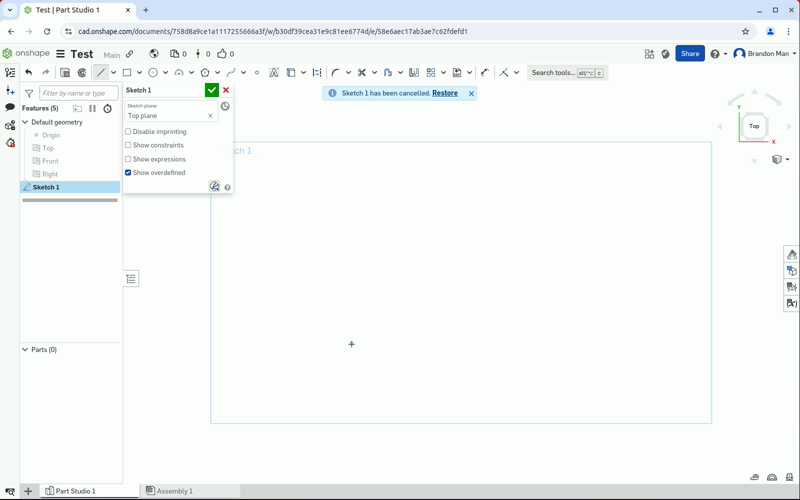
mouse_move(568, 343)
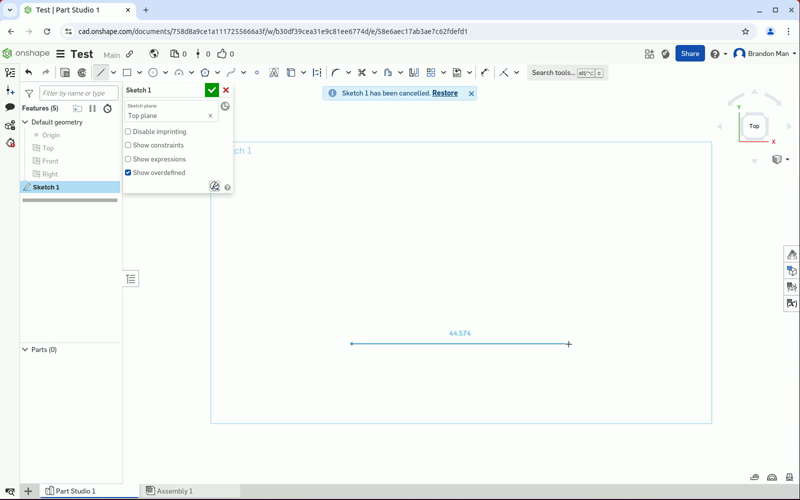
click(568, 343)
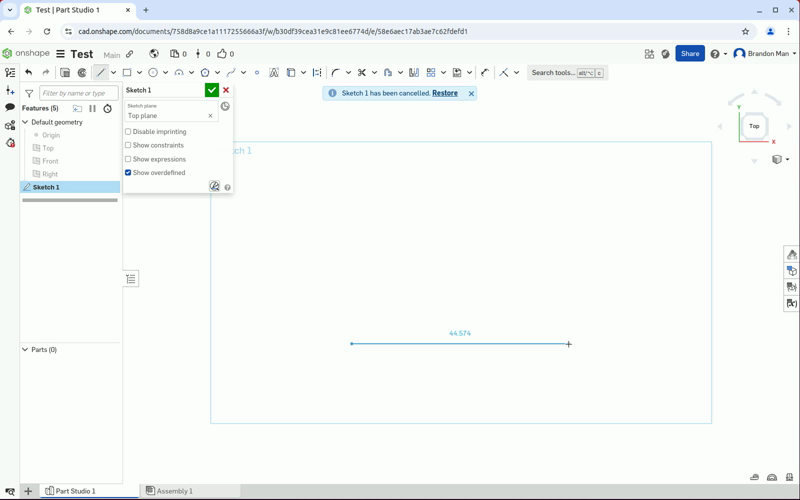
key_up(shift)
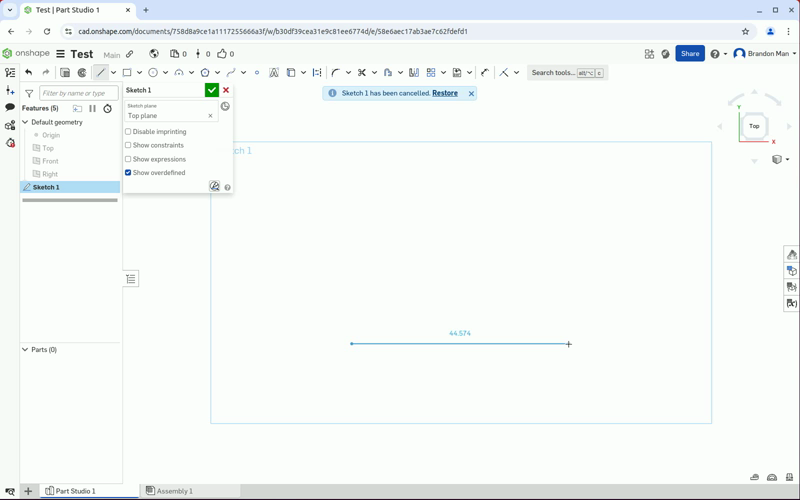
key_down(shift)
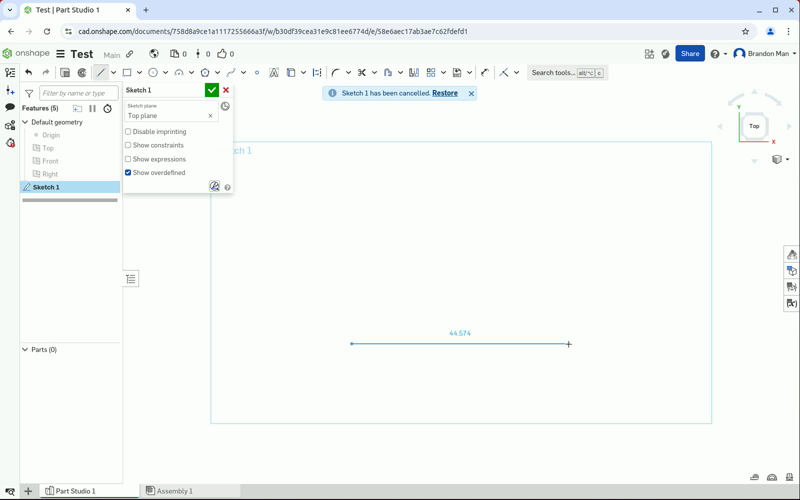
mouse_move(568, 222)
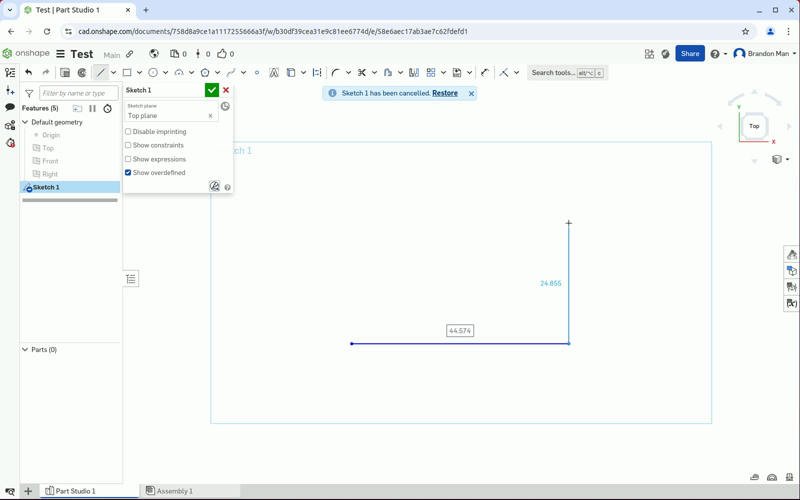
click(568, 222)
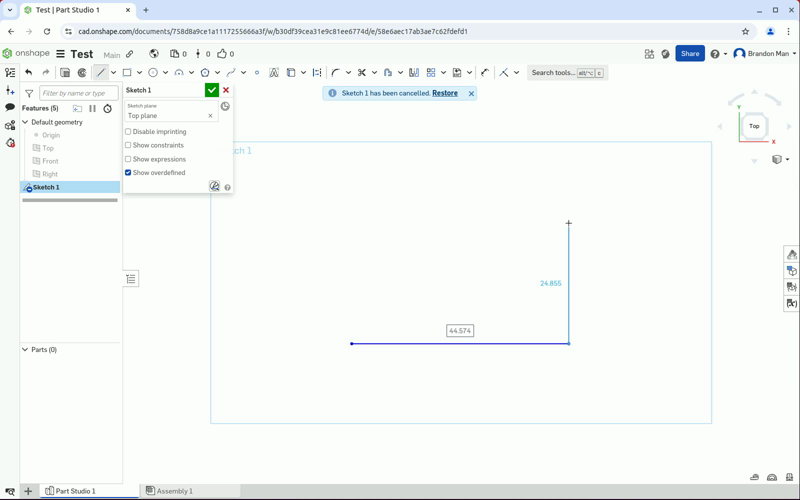
key_up(shift)
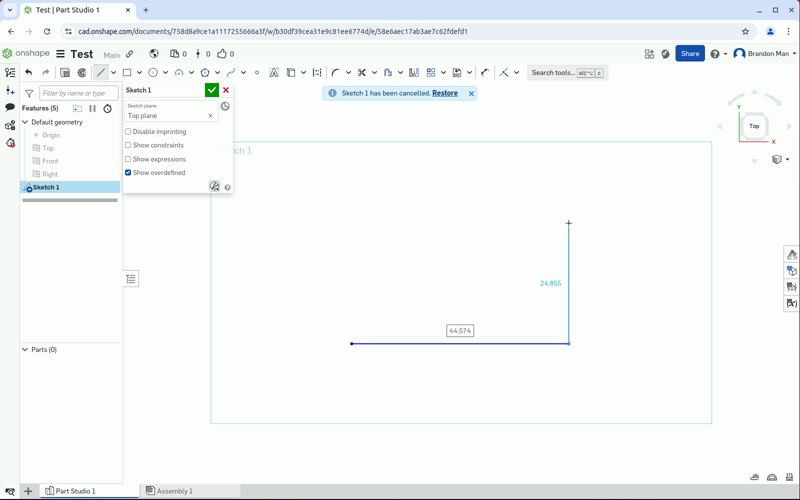
key_down(shift)
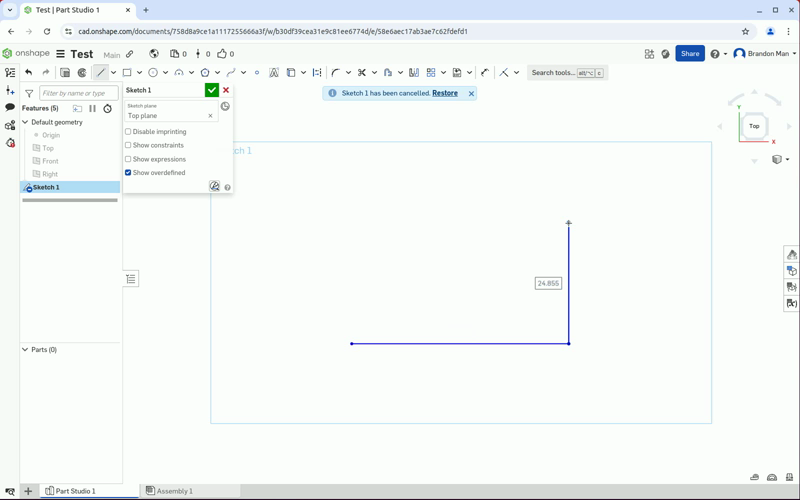
mouse_move(351, 222)
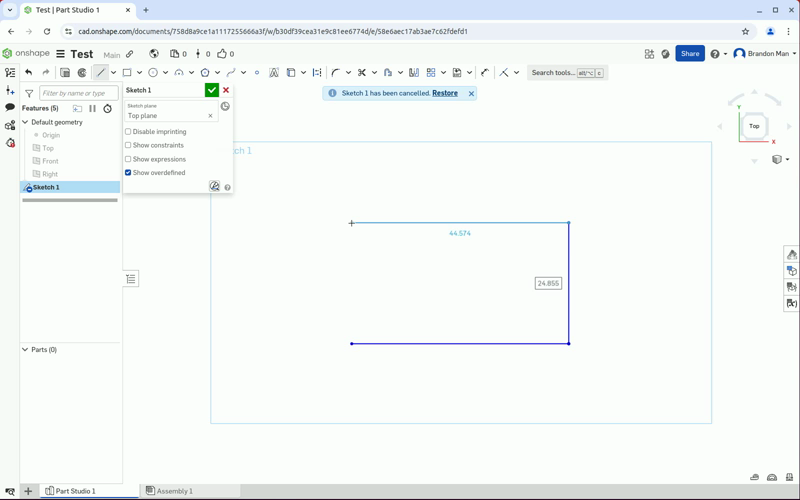
click(351, 222)
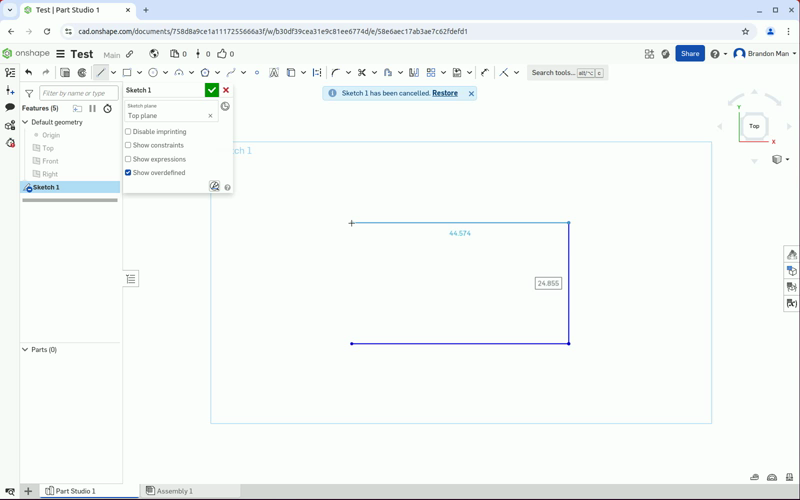
key_up(shift)
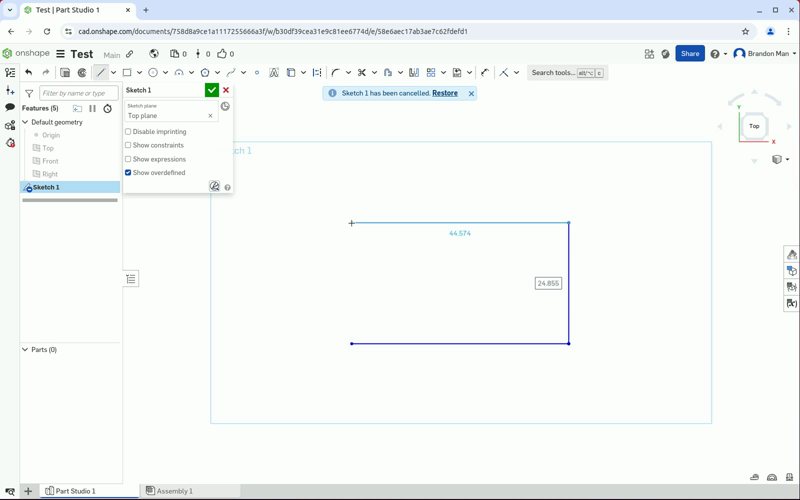
key_down(shift)
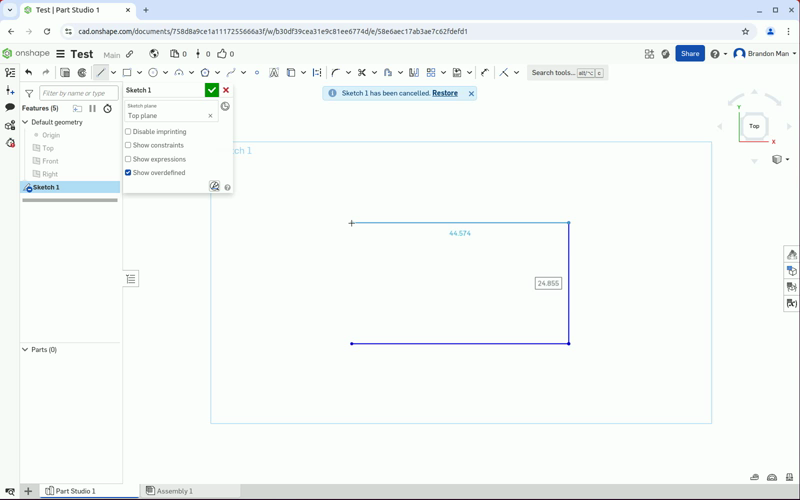
mouse_move(351, 343)
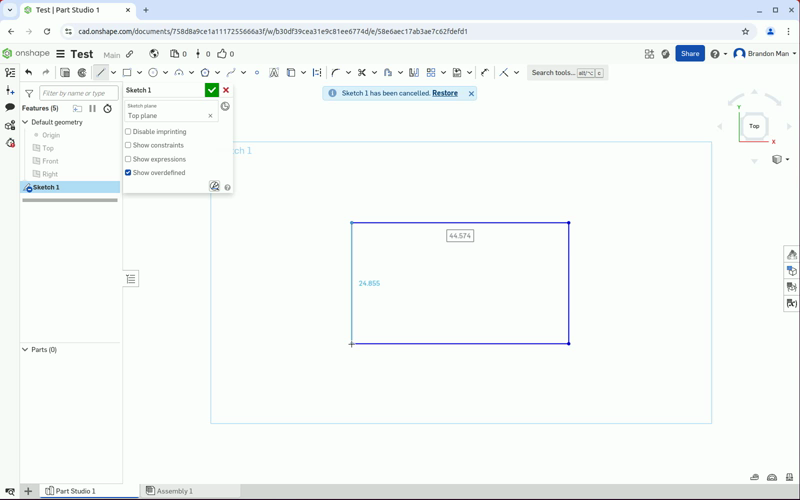
key_up(shift)
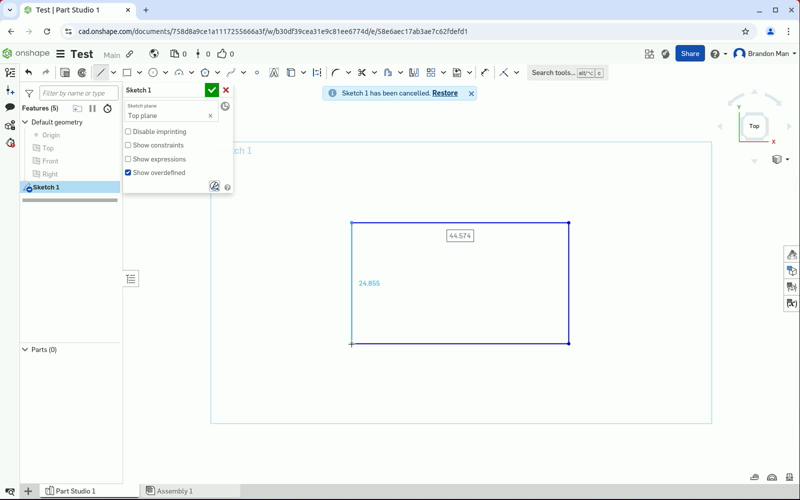
click(351, 343)
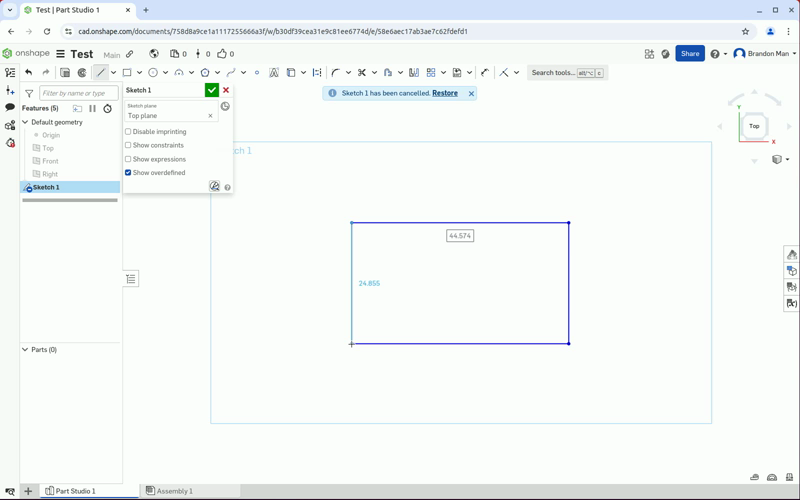
key(esc)
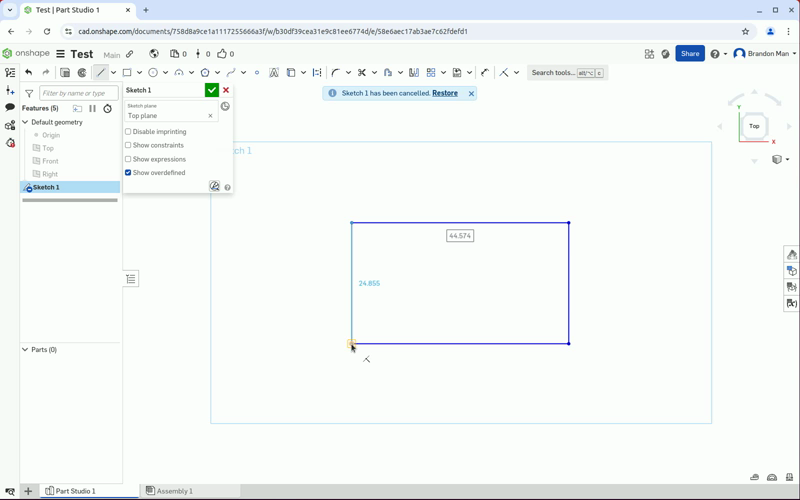
mouse_move(420, 295)
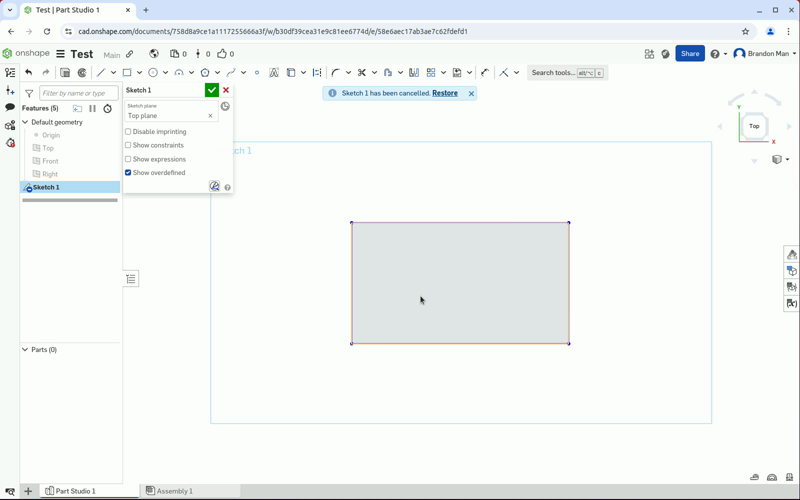
click(420, 295)
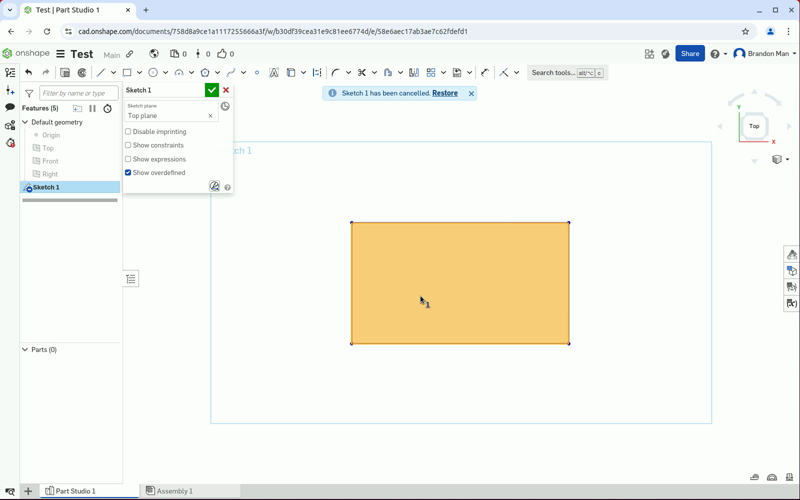
mouse_move(73, 352)
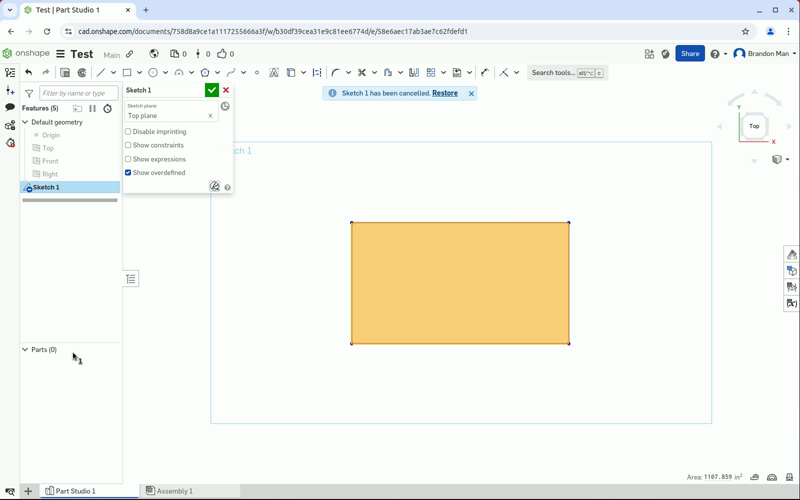
key(shift+y)
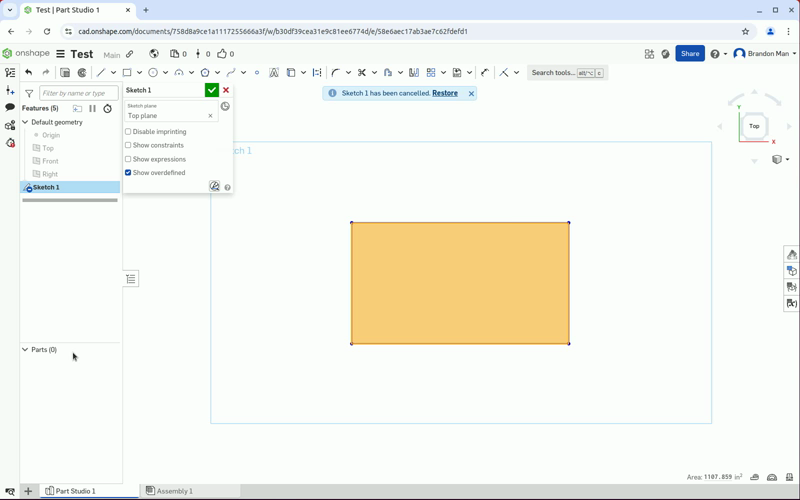
key(shift+e)
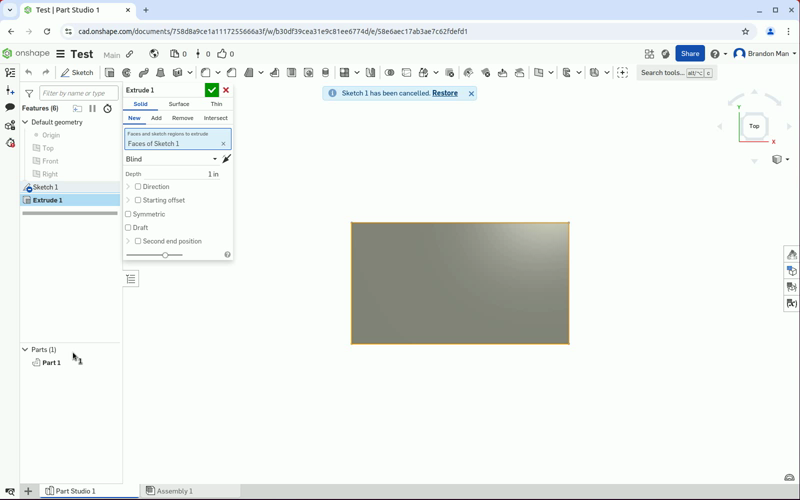
mouse_move(143, 106)
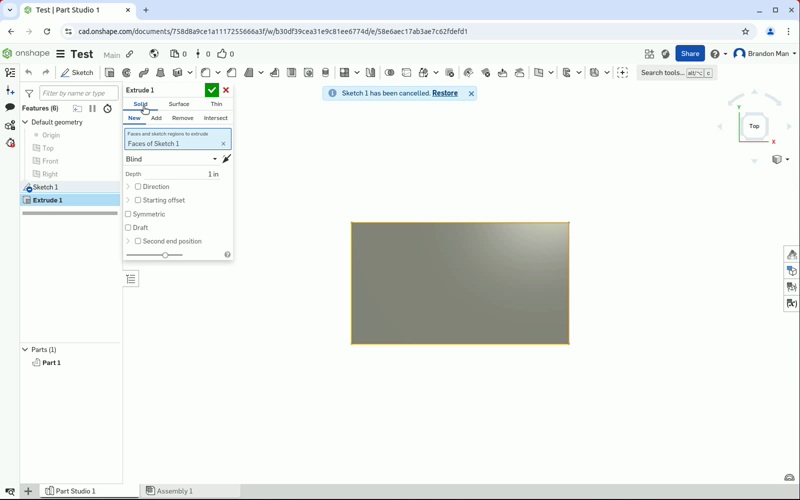
click(143, 106)
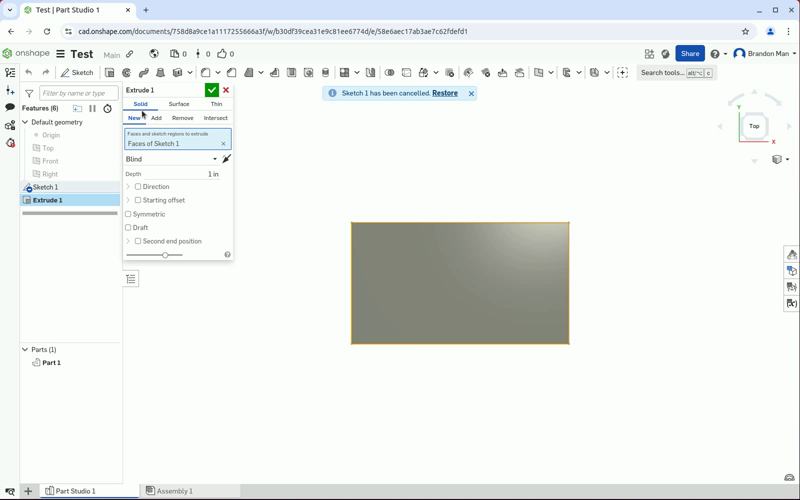
mouse_move(137, 120)
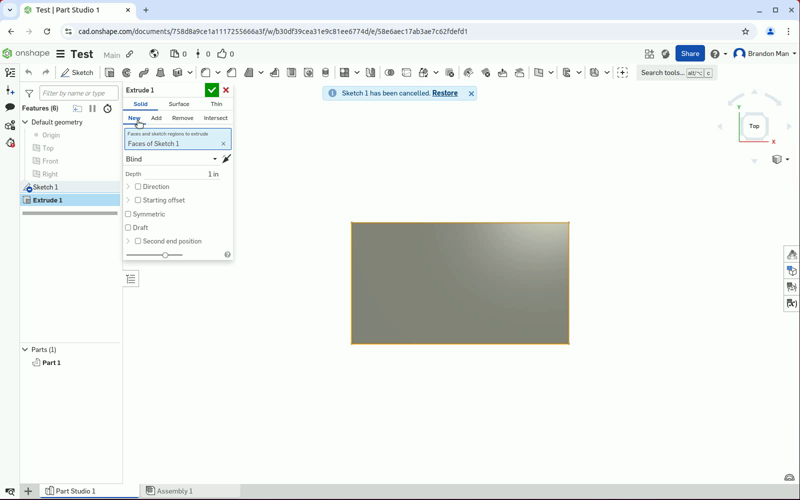
click(137, 120)
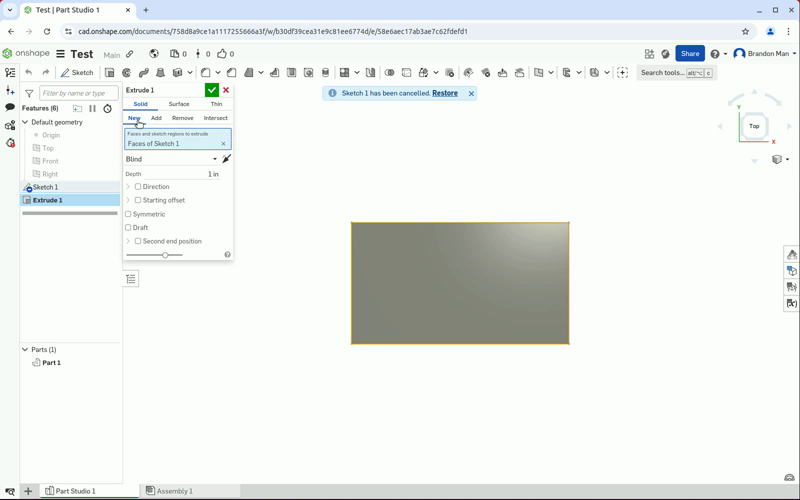
key(tab, 4)
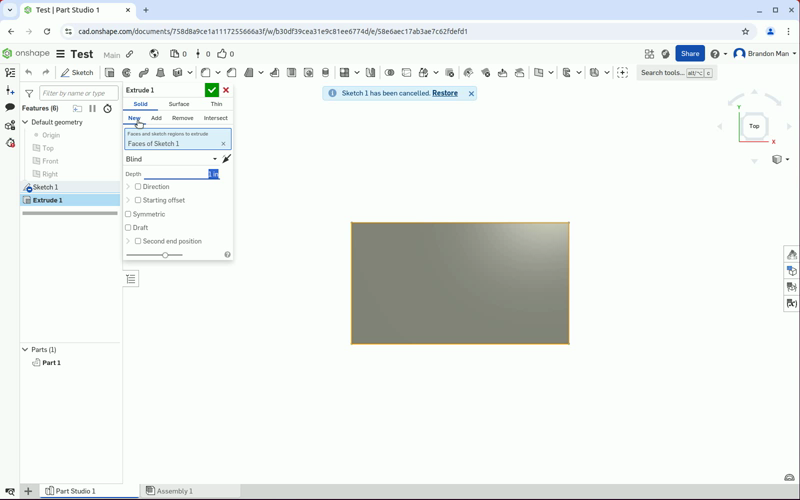
text(0.722)
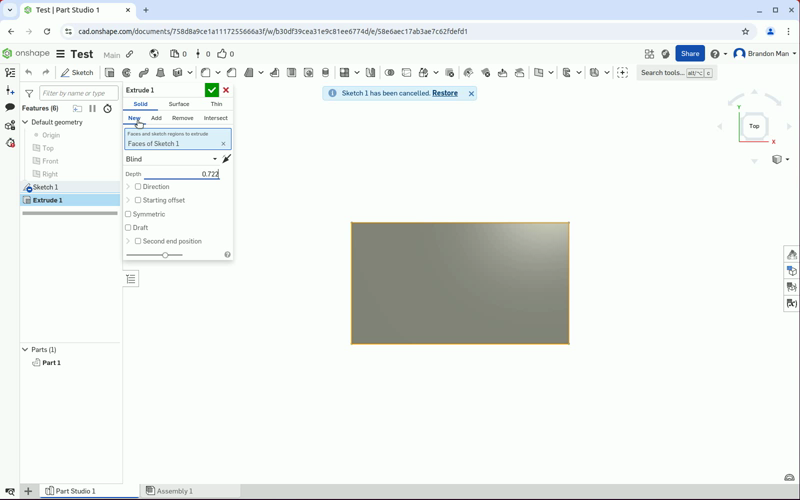
key(enter)
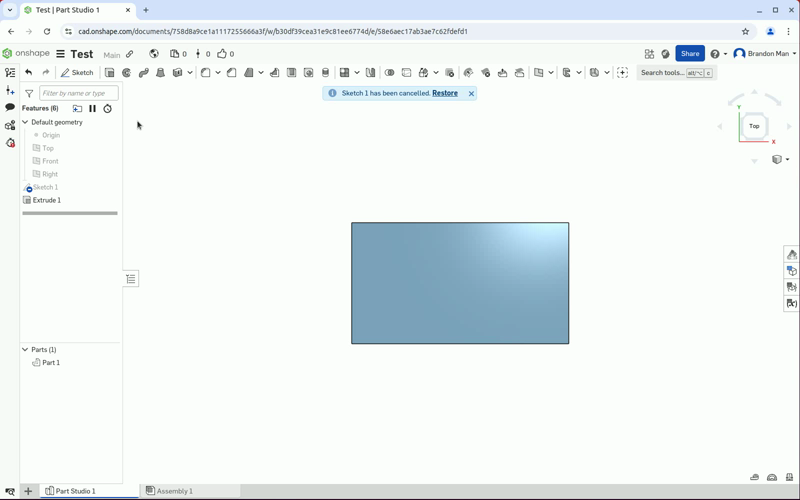
key(shift+h)
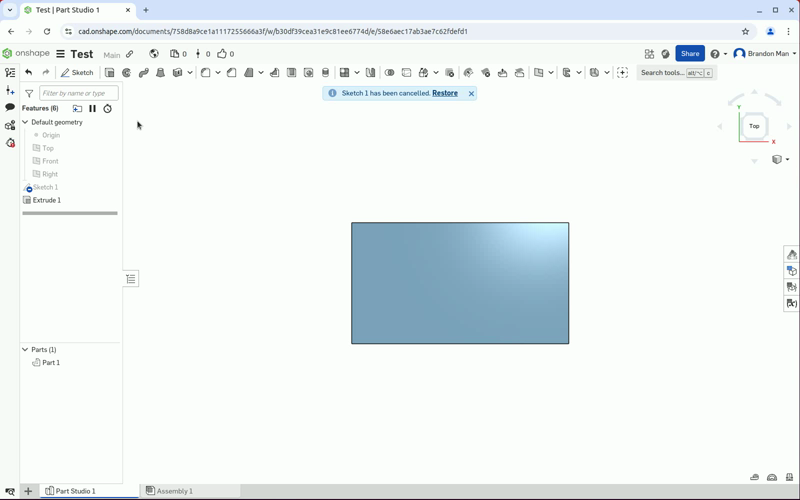
key(shift+h)
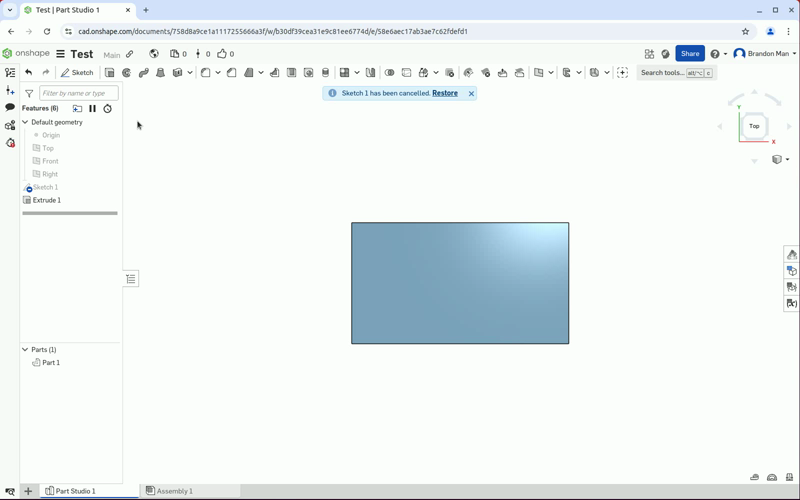
mouse_move(73, 189)
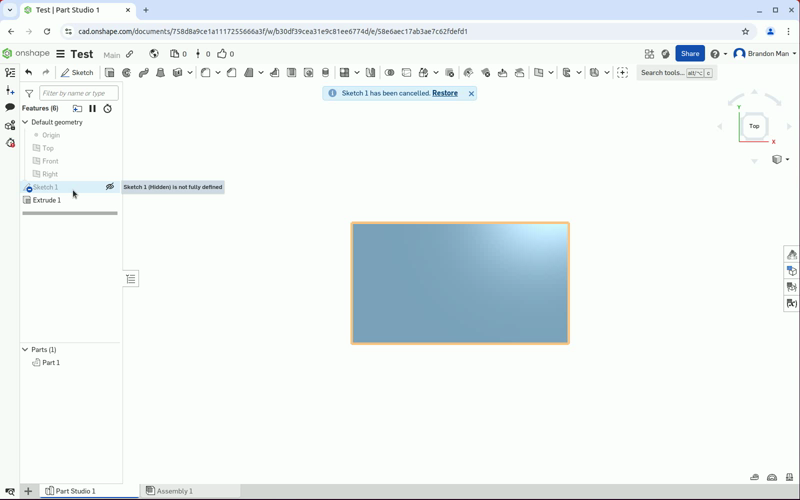
click(73, 189)
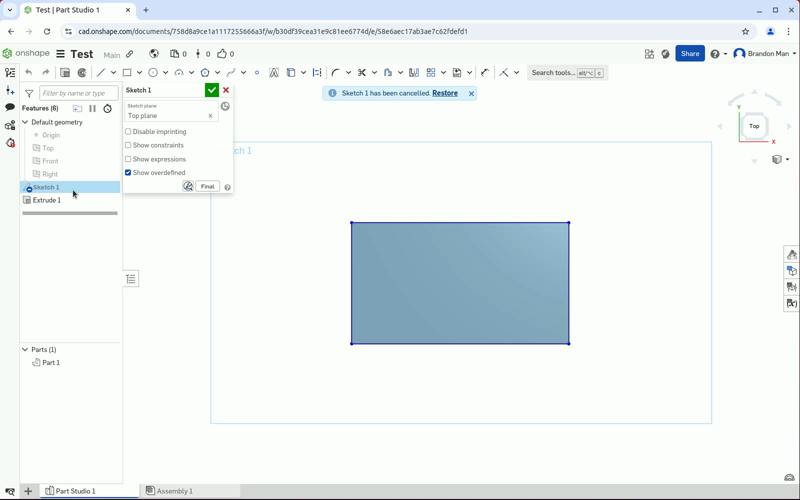
mouse_move(229, 92)
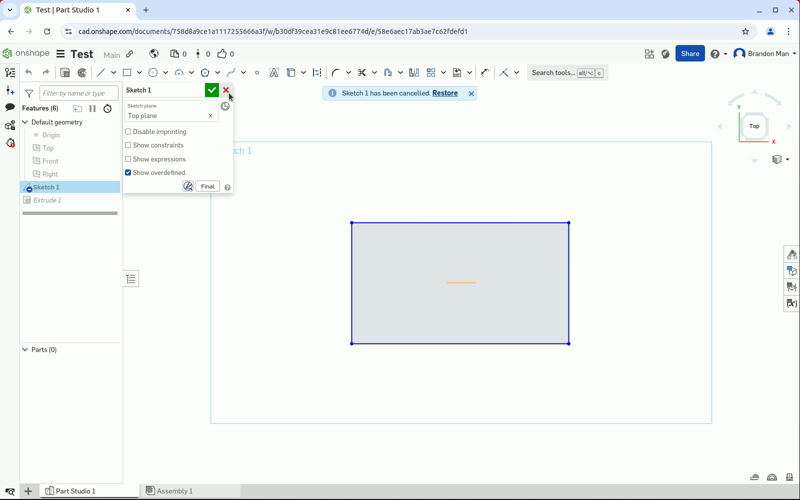
click(229, 92)
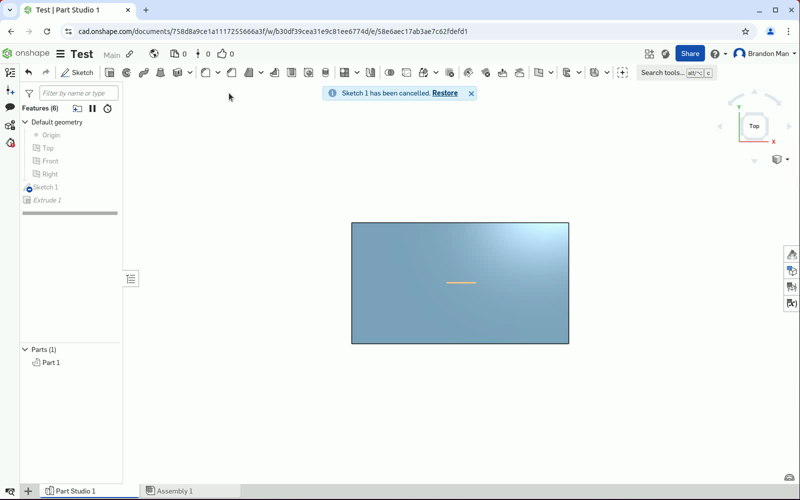
mouse_move(541, 75)
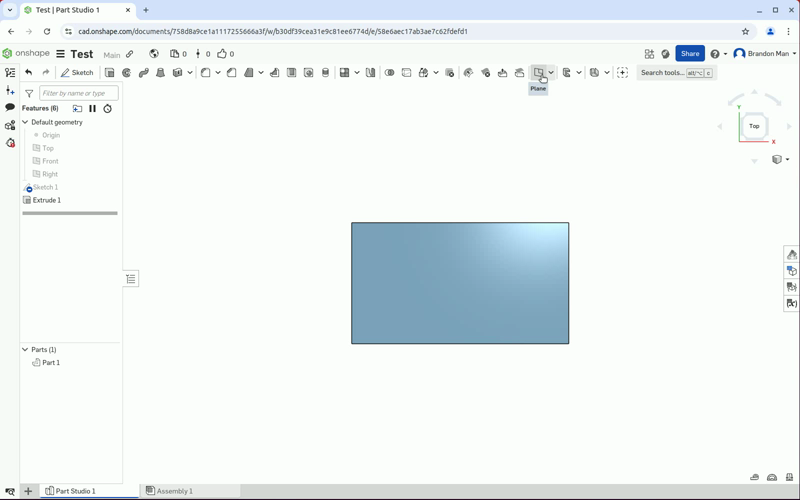
click(541, 75)
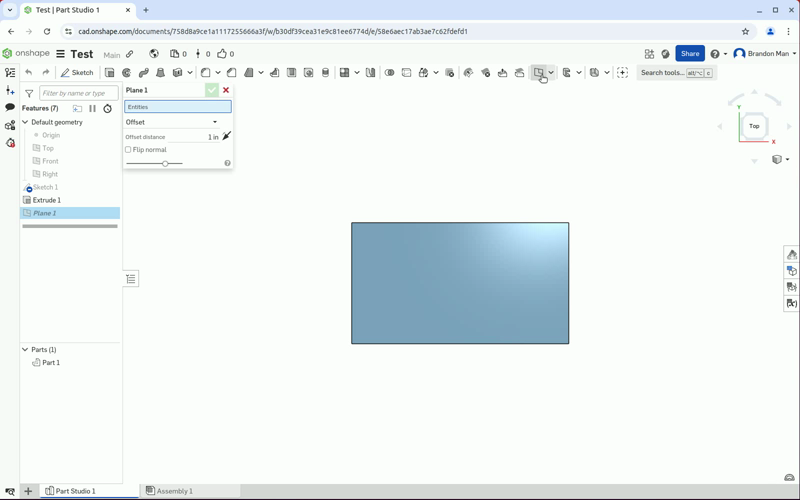
mouse_move(73, 150)
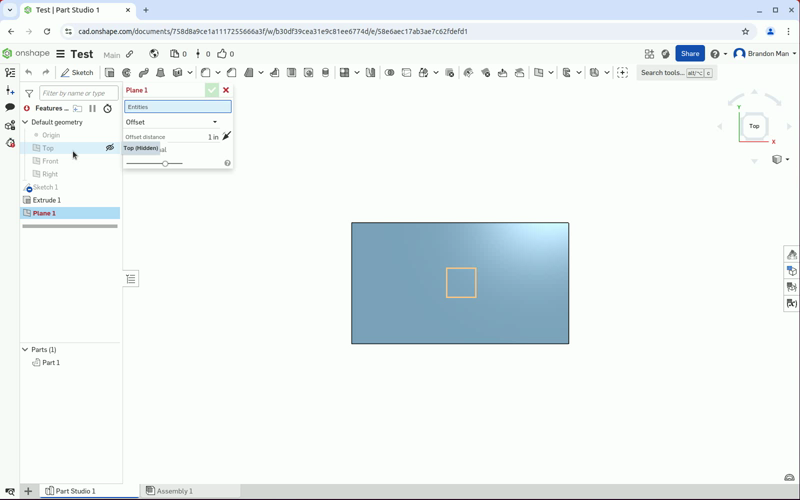
click(73, 150)
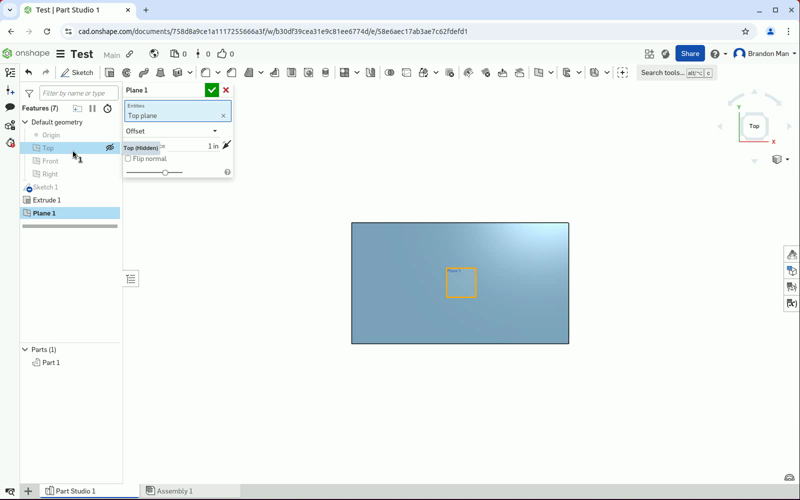
key(tab, 2)
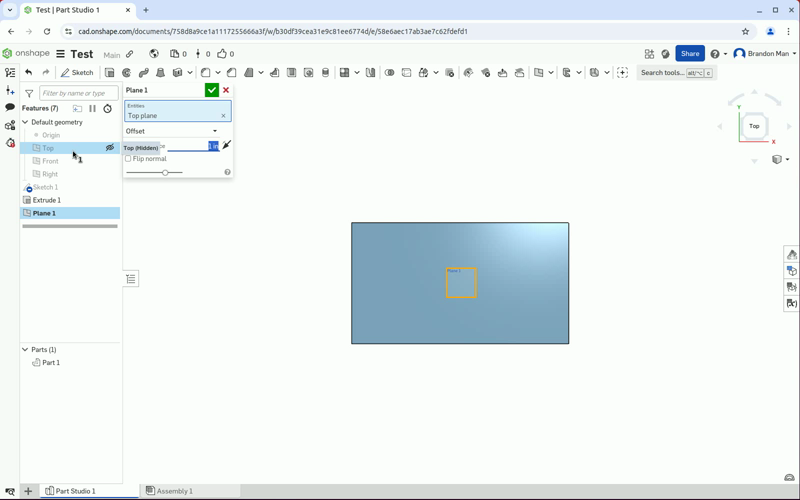
text(0.709)
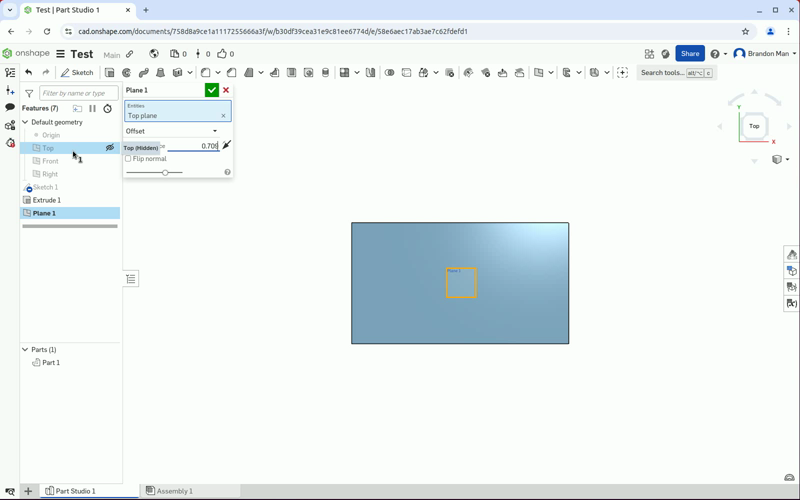
key(enter, 2)
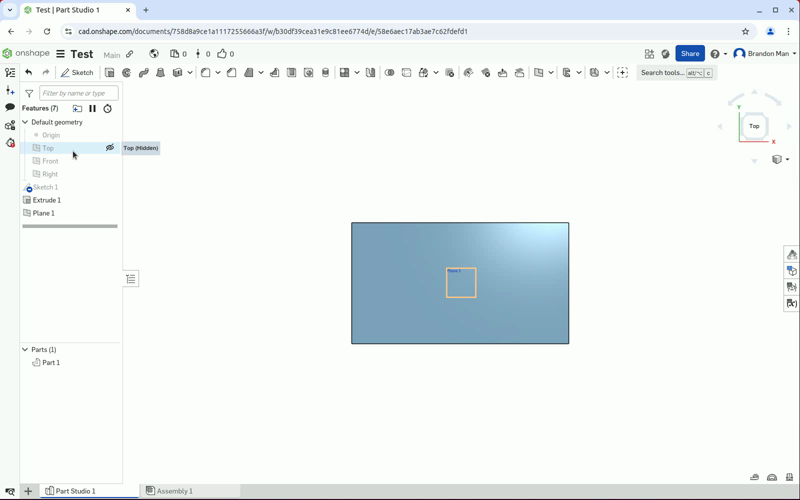
key(shift+s)
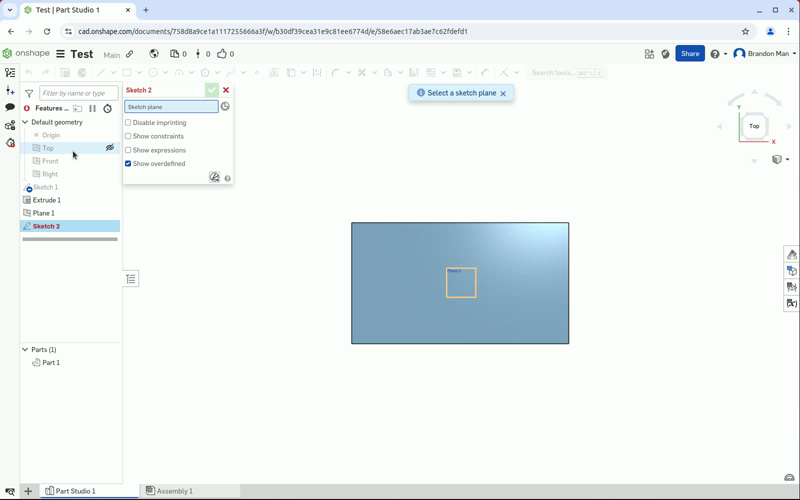
mouse_move(73, 215)
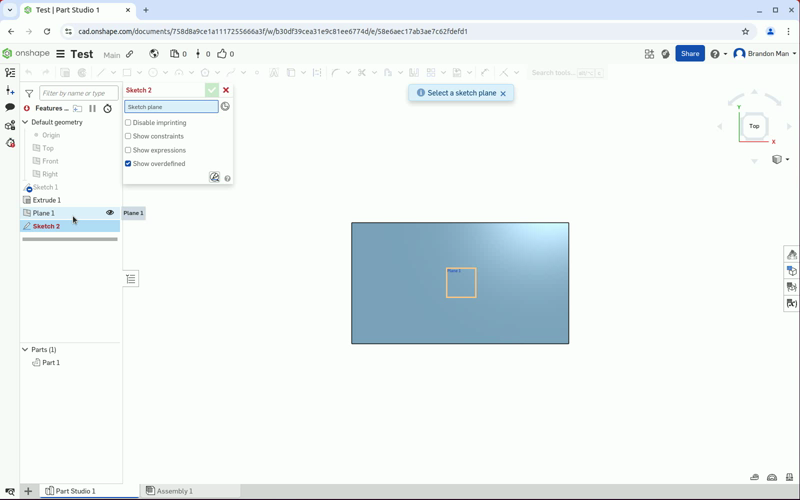
click(73, 215)
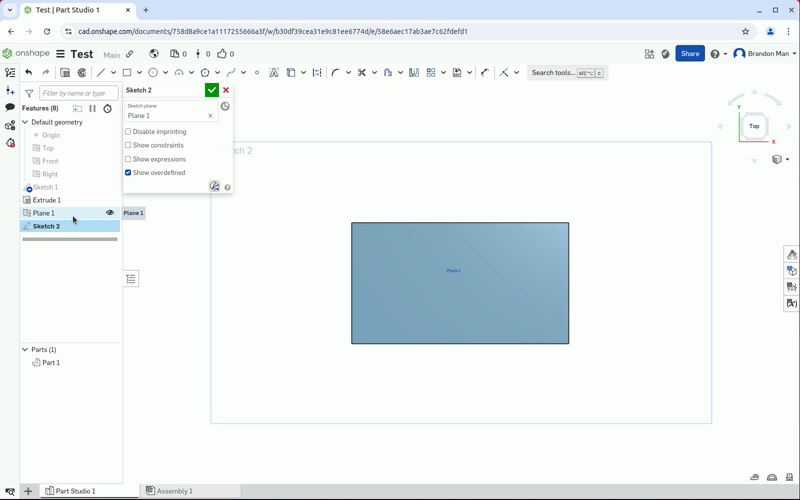
mouse_move(73, 352)
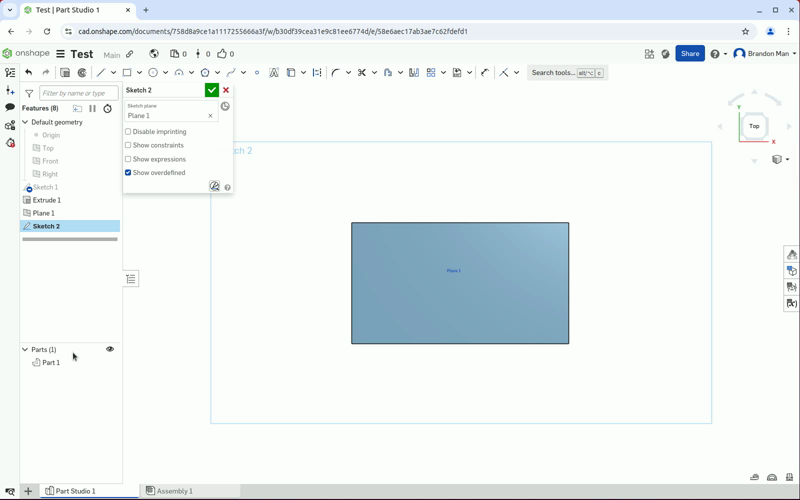
key(y)
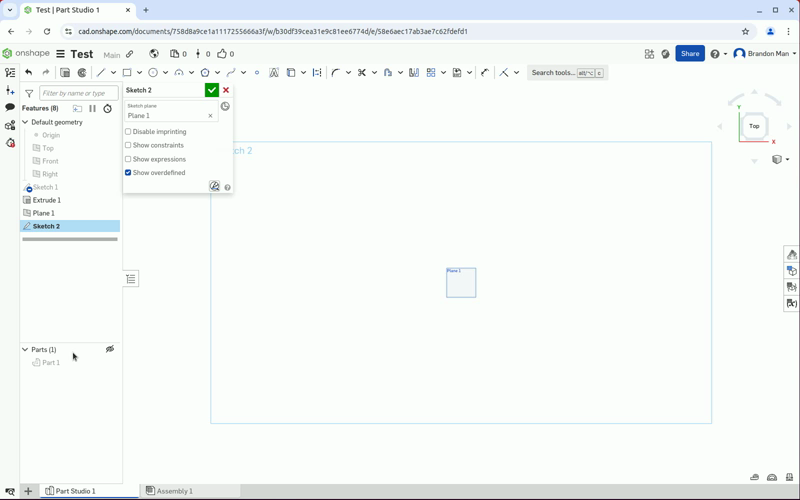
key(l)
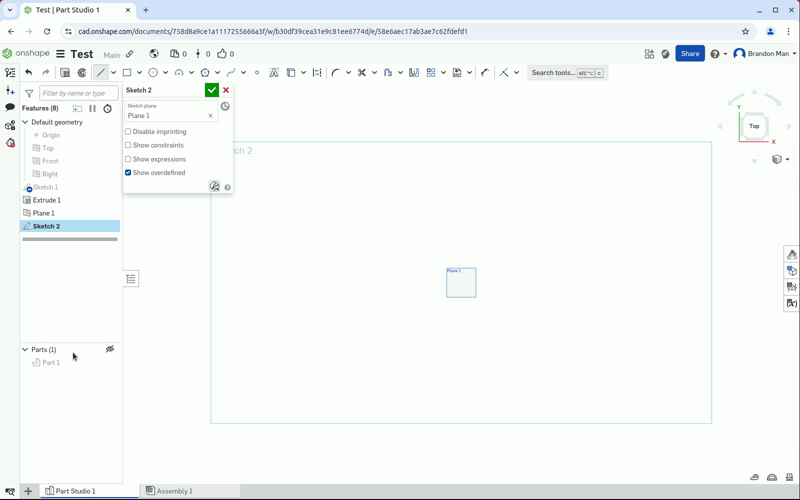
key_down(shift)
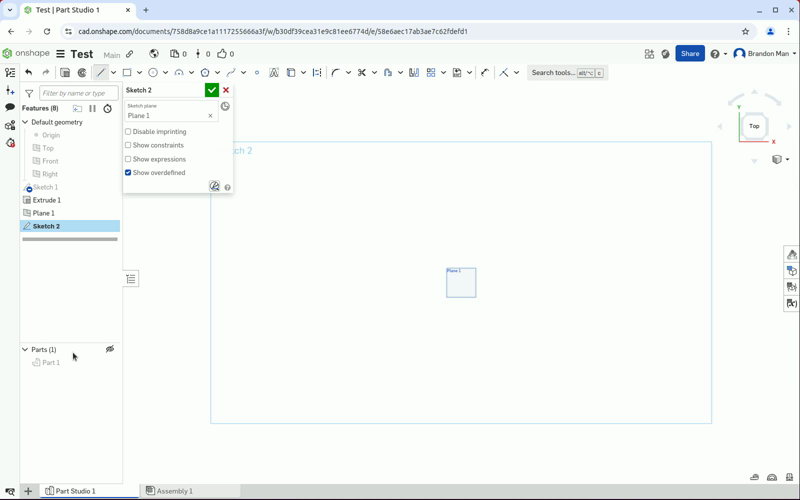
mouse_move(351, 225)
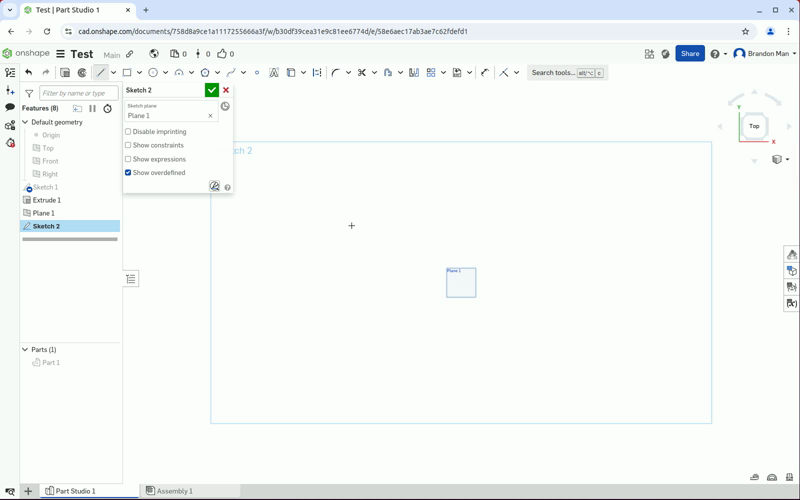
click(351, 225)
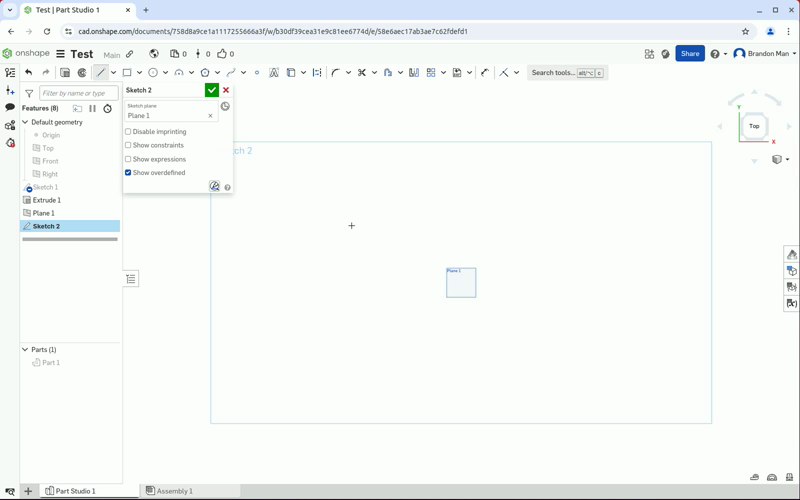
key_up(shift)
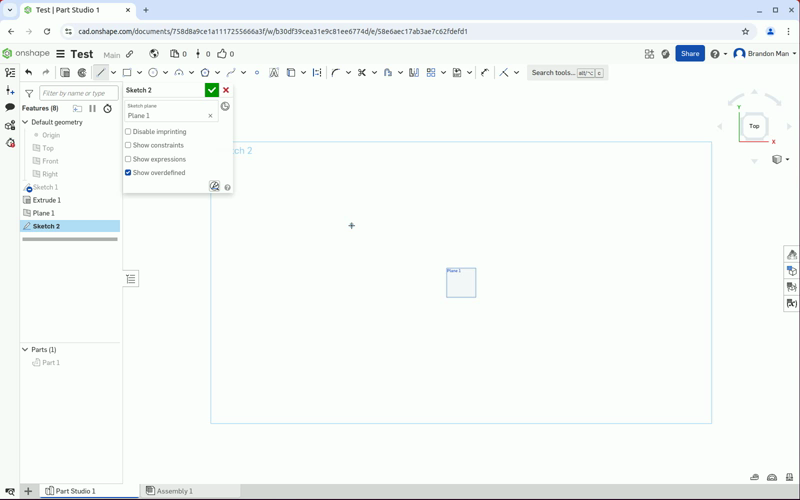
key_down(shift)
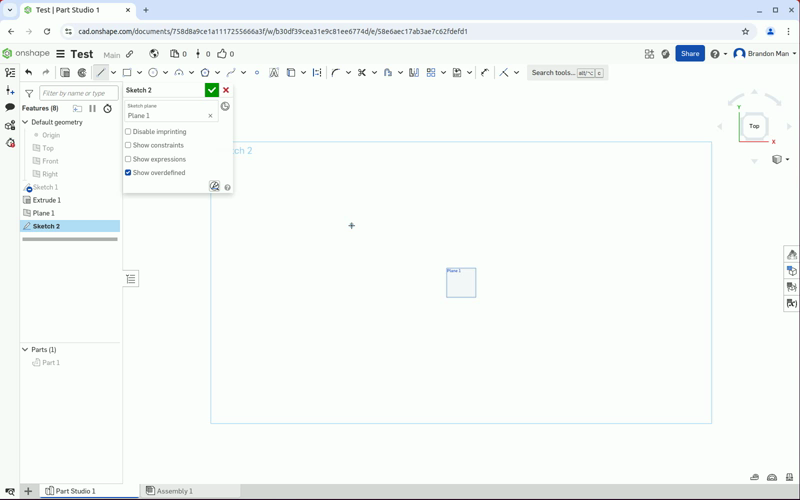
mouse_move(568, 225)
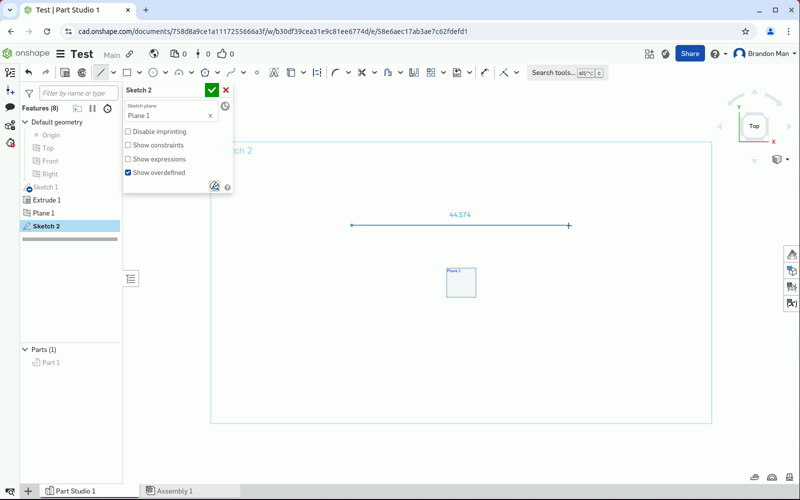
click(568, 225)
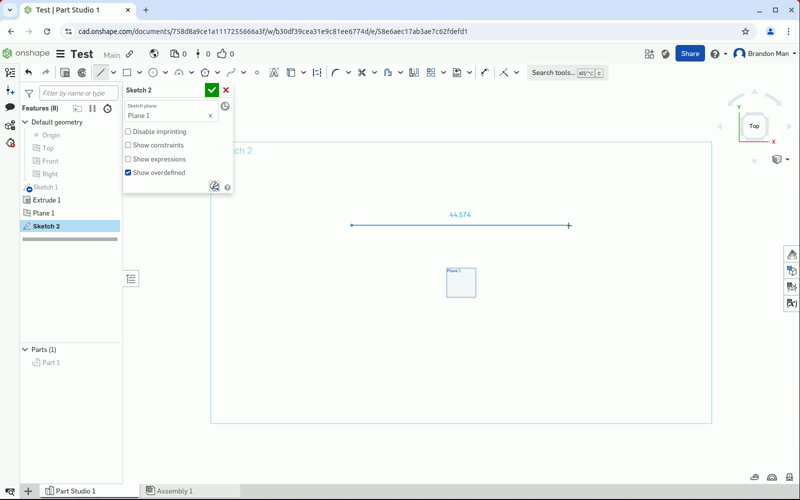
key_up(shift)
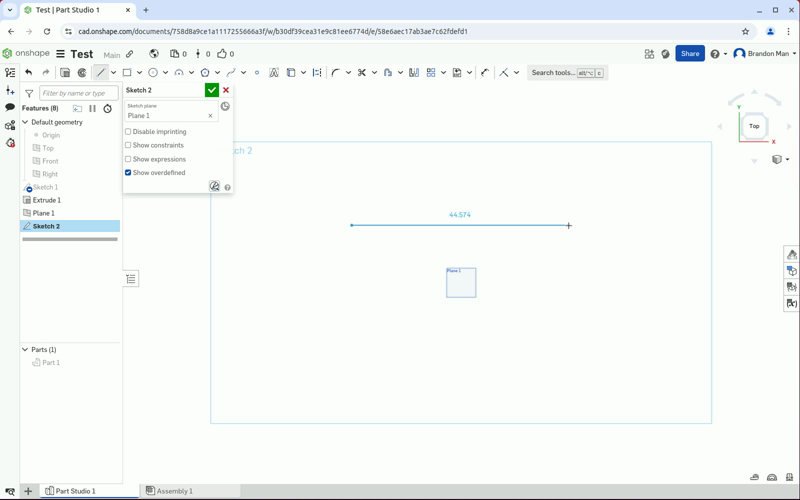
key_down(shift)
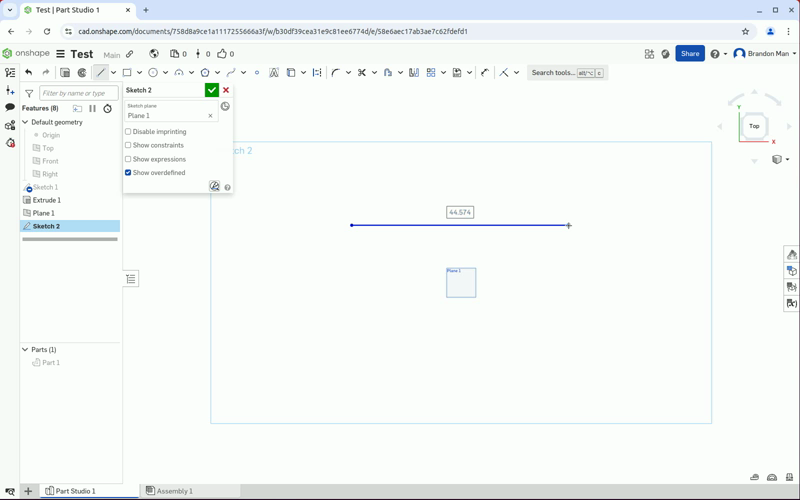
mouse_move(589, 225)
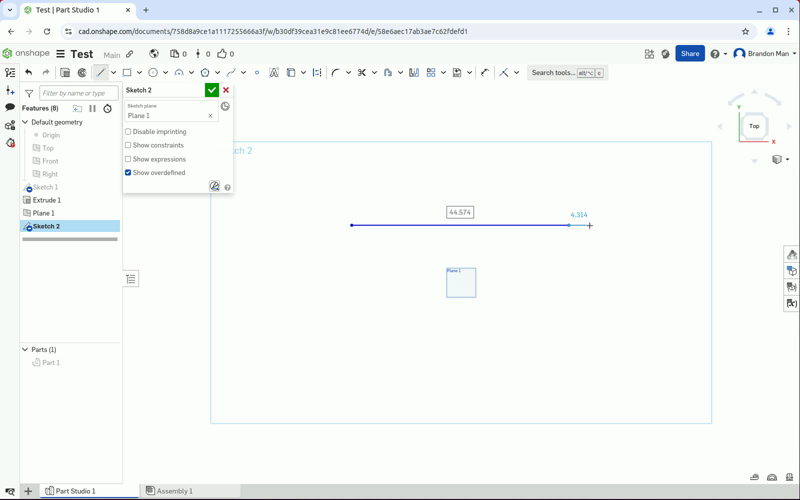
mouse_move(568, 220)
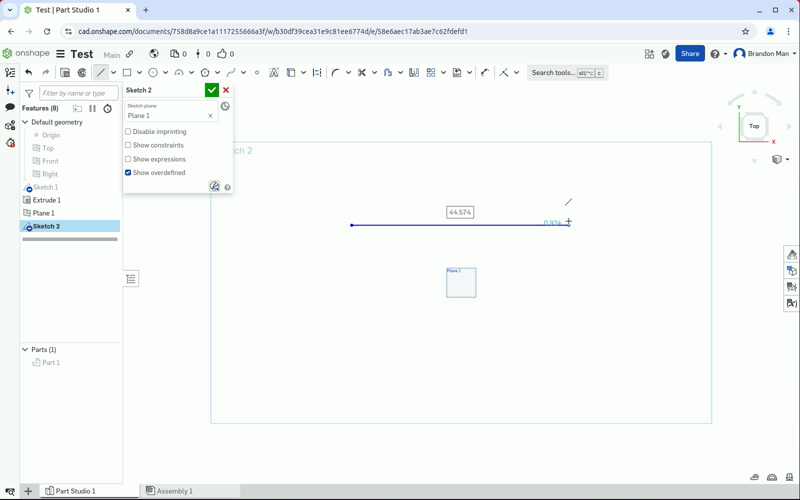
scroll(6)
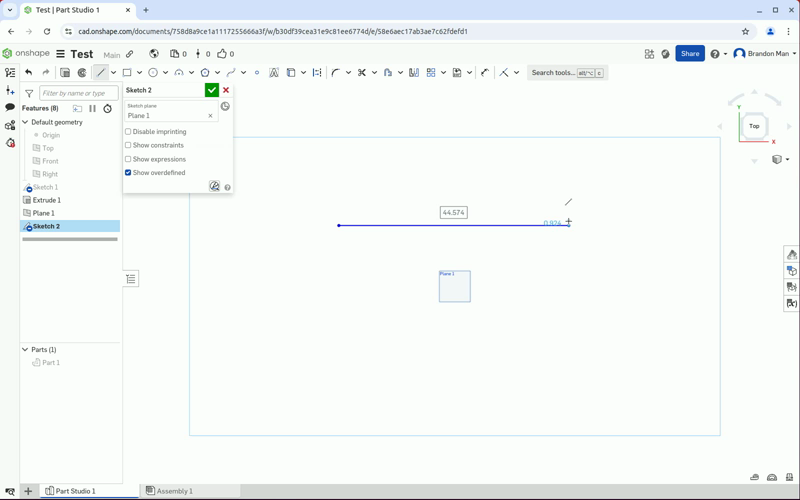
scroll(6)
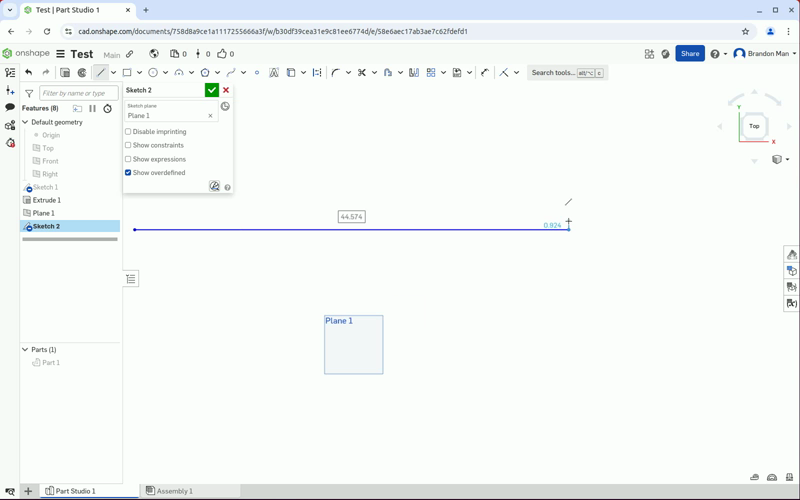
scroll(6)
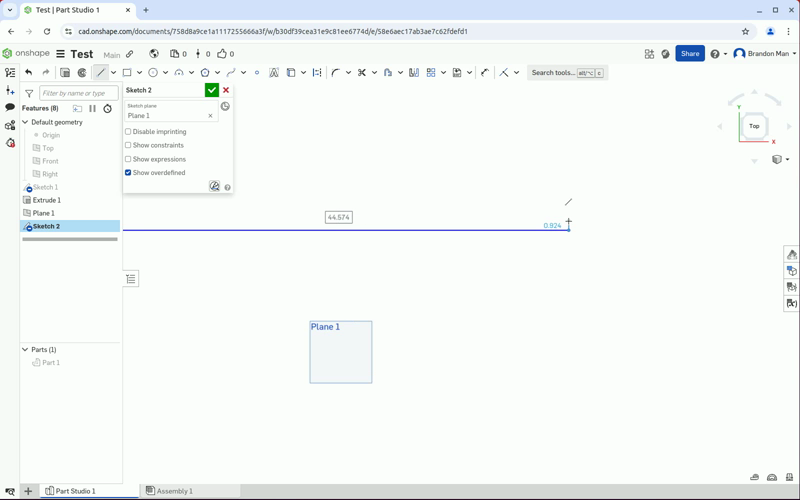
scroll(6)
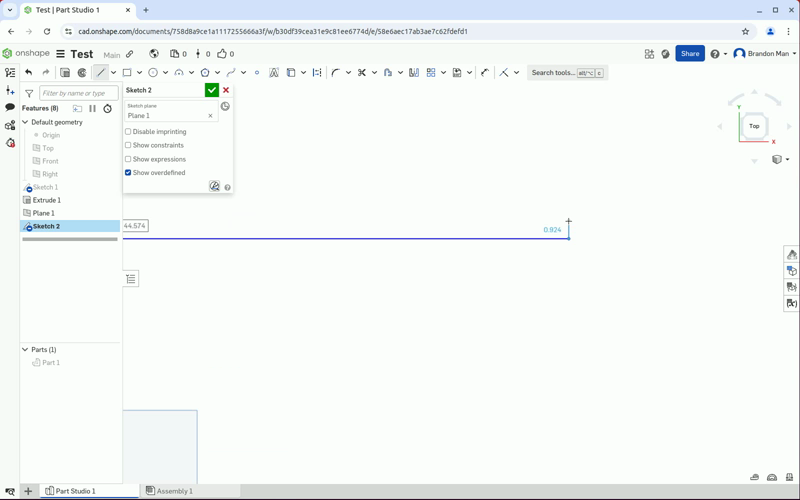
scroll(6)
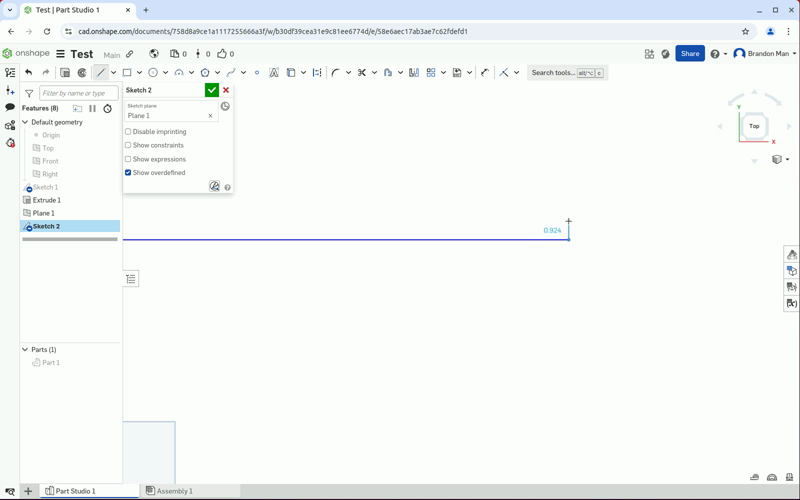
scroll(6)
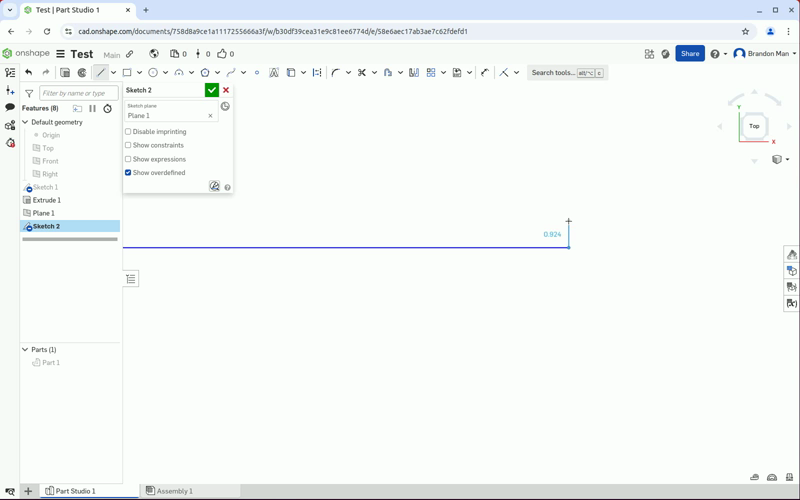
scroll(6)
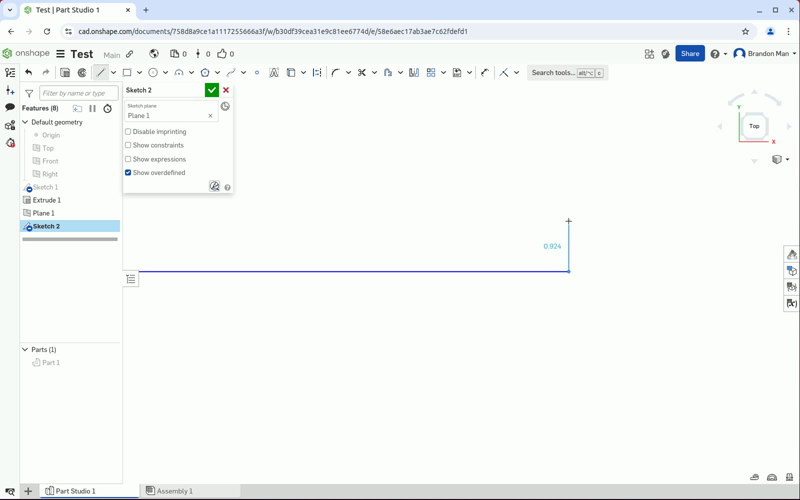
click(568, 220)
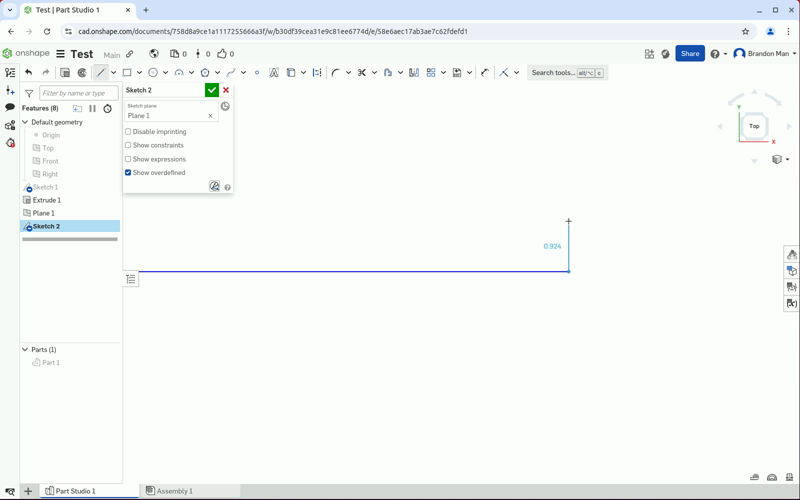
scroll(-6)
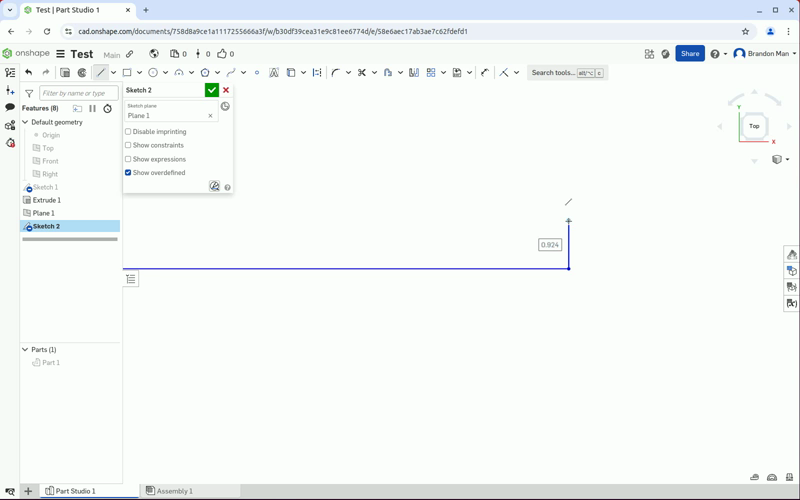
scroll(-6)
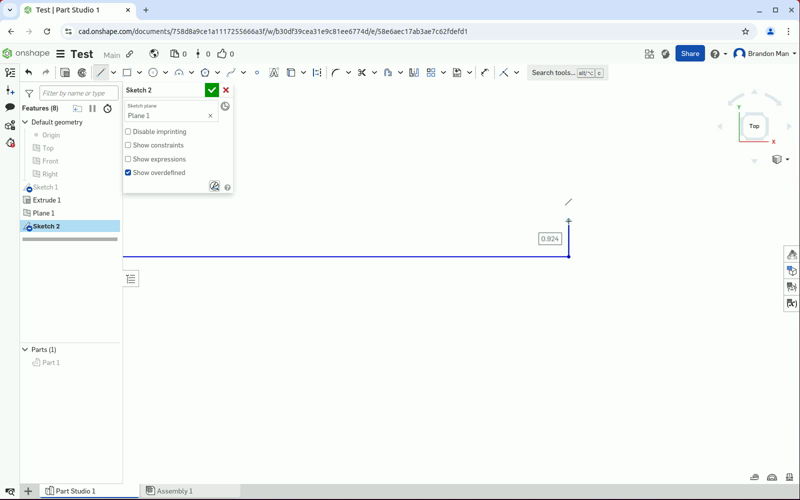
scroll(-6)
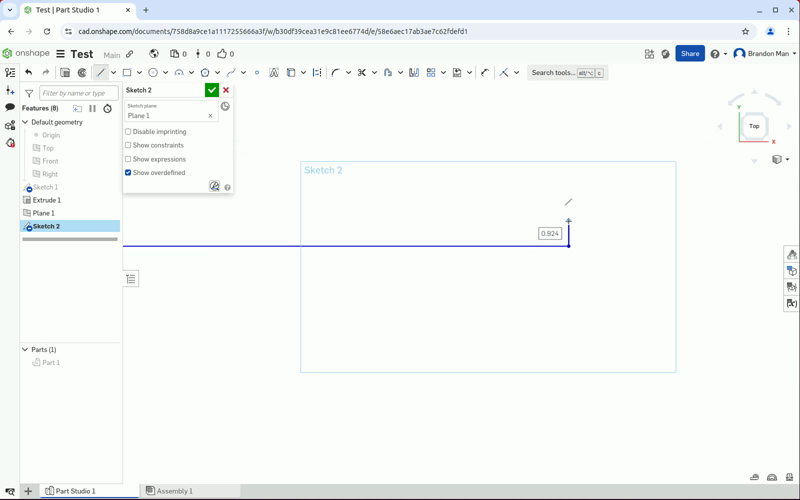
scroll(-6)
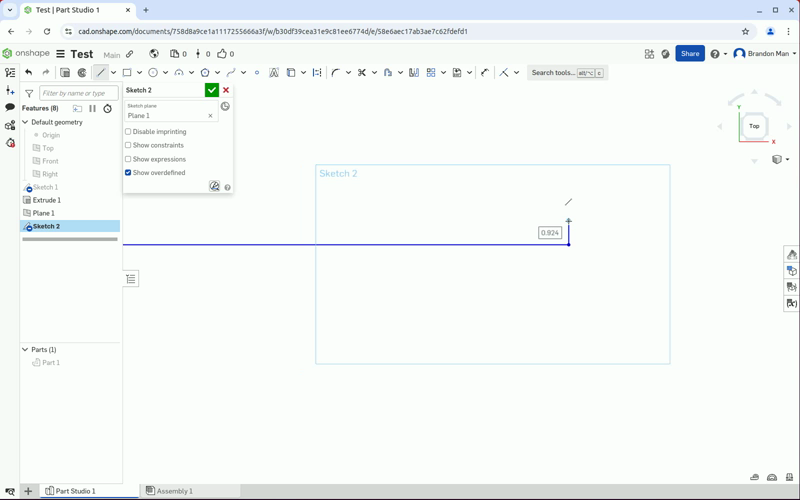
scroll(-6)
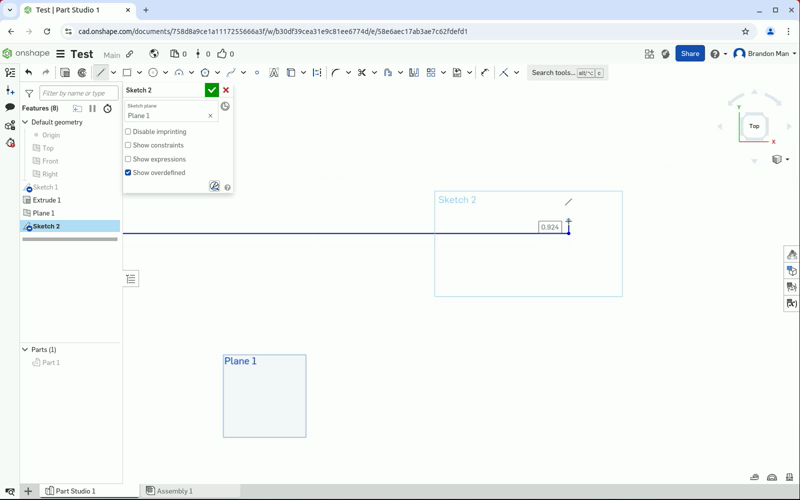
scroll(-6)
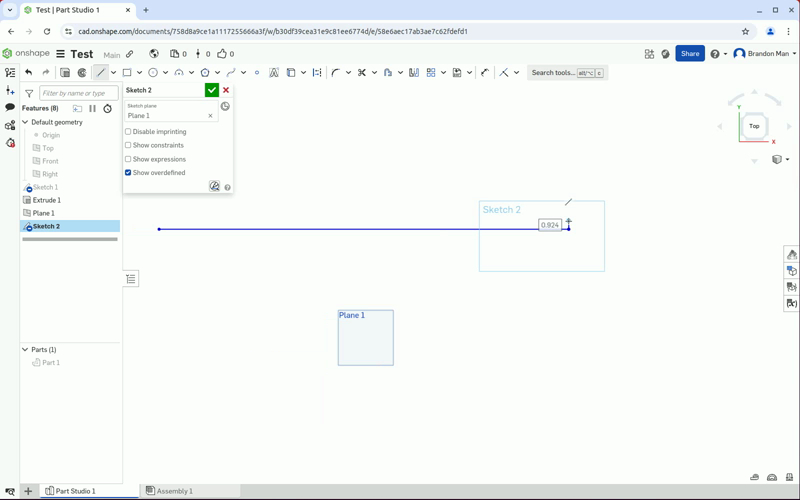
scroll(-6)
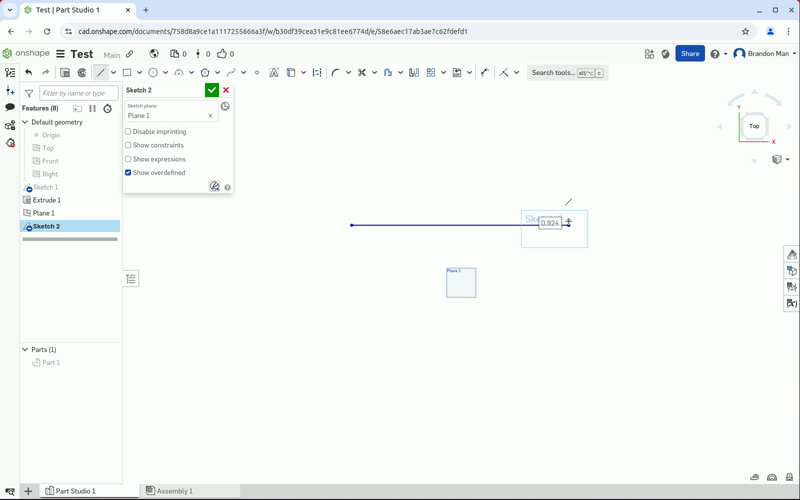
key_up(shift)
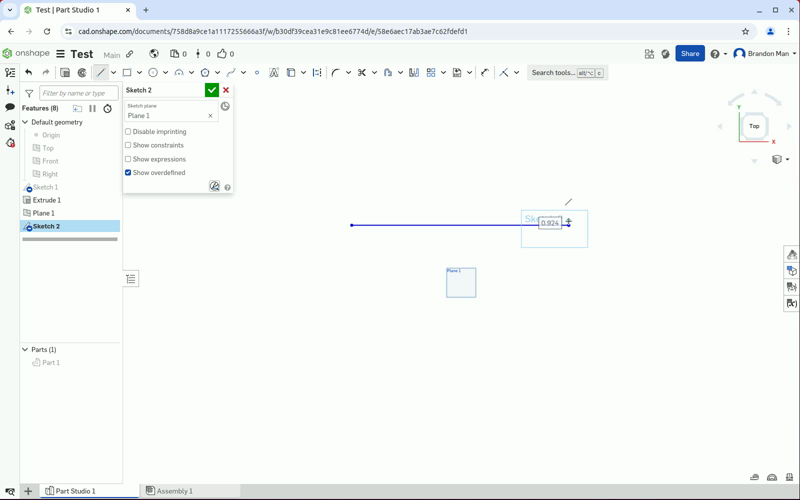
key_down(shift)
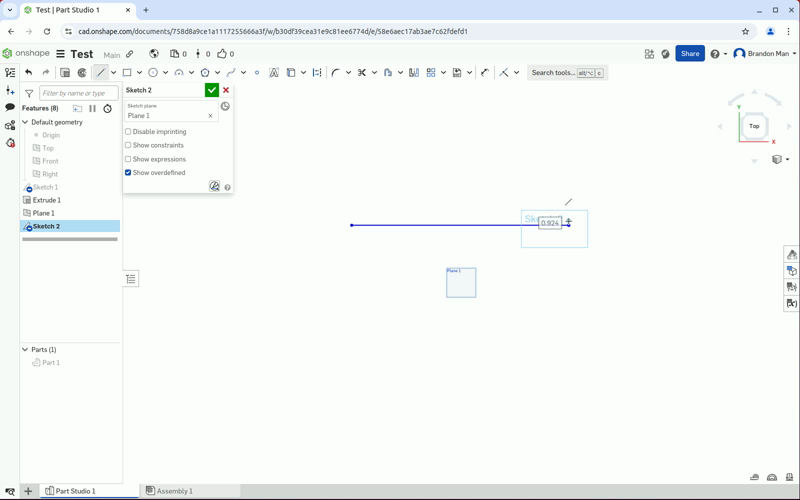
mouse_move(351, 220)
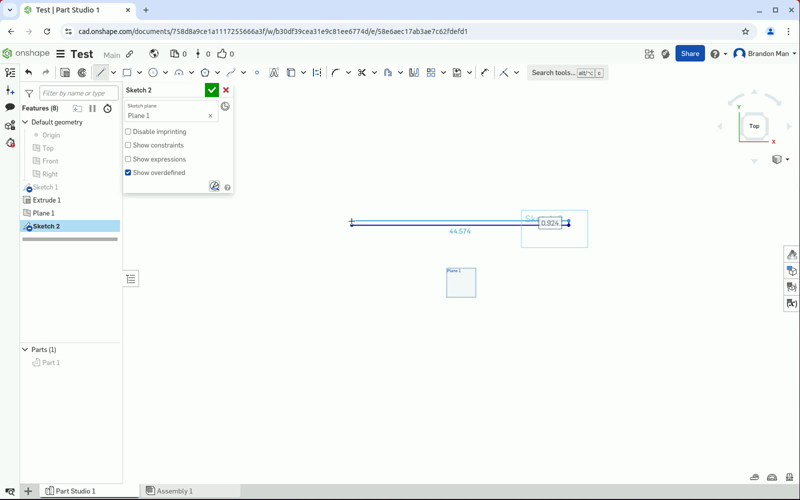
click(351, 220)
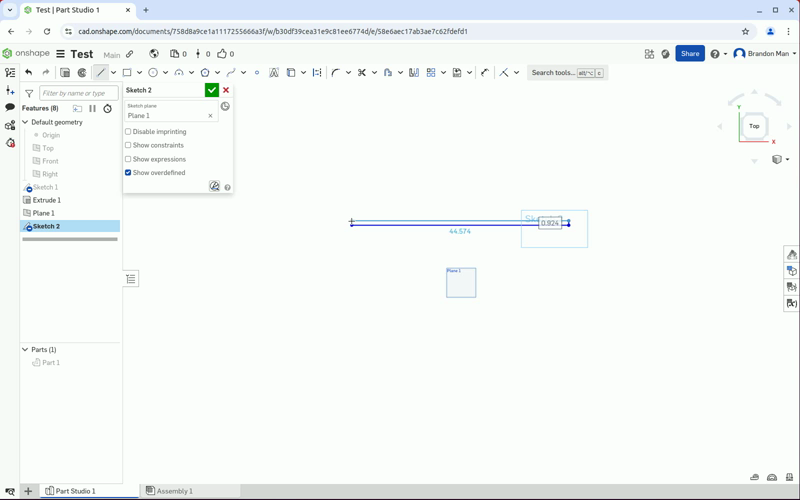
key_up(shift)
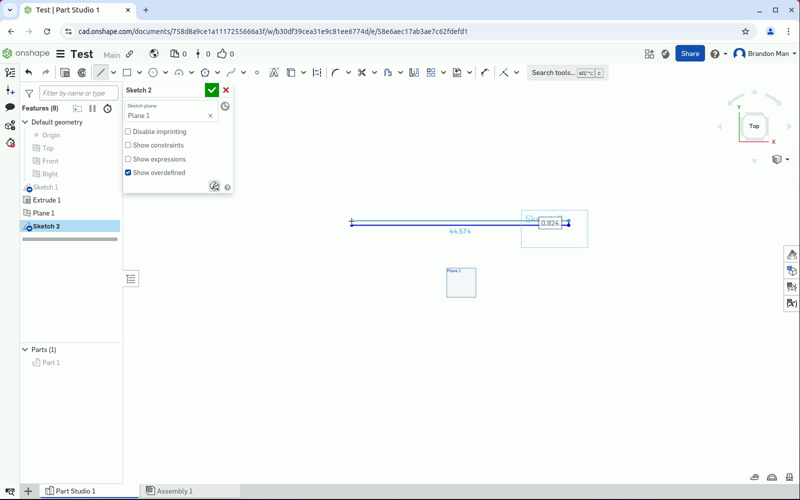
mouse_move(381, 220)
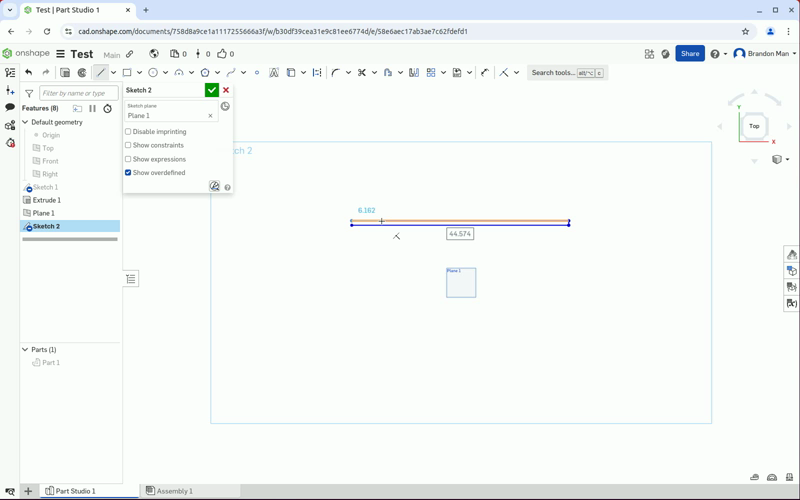
key_down(shift)
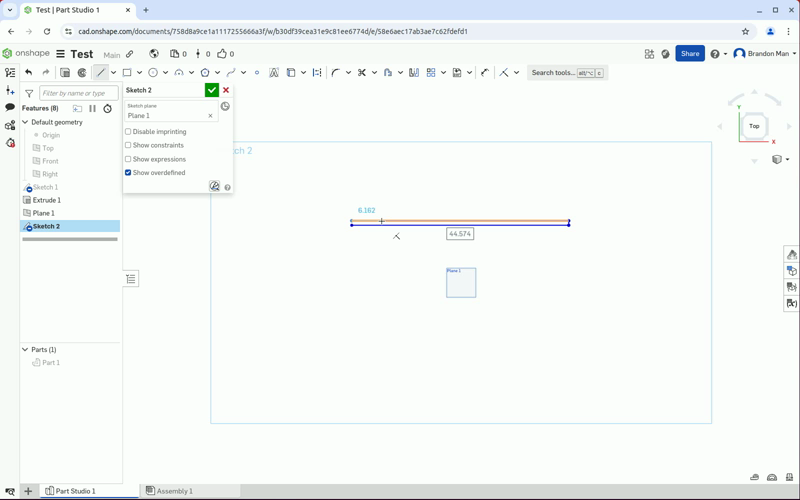
mouse_move(351, 225)
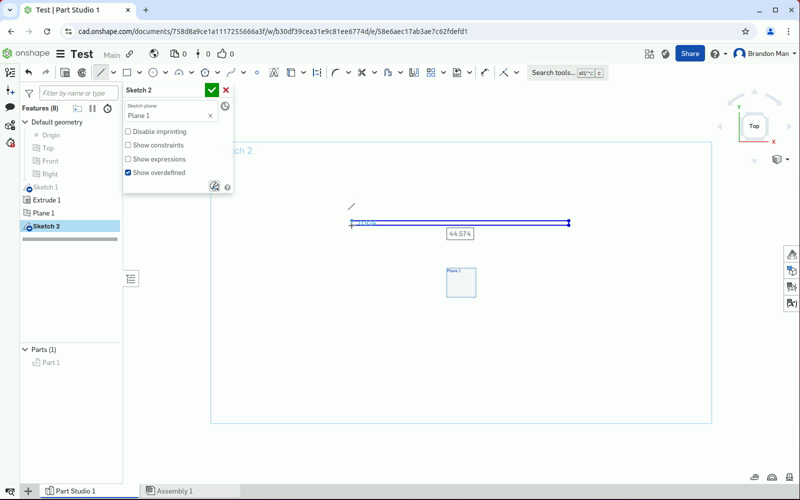
scroll(6)
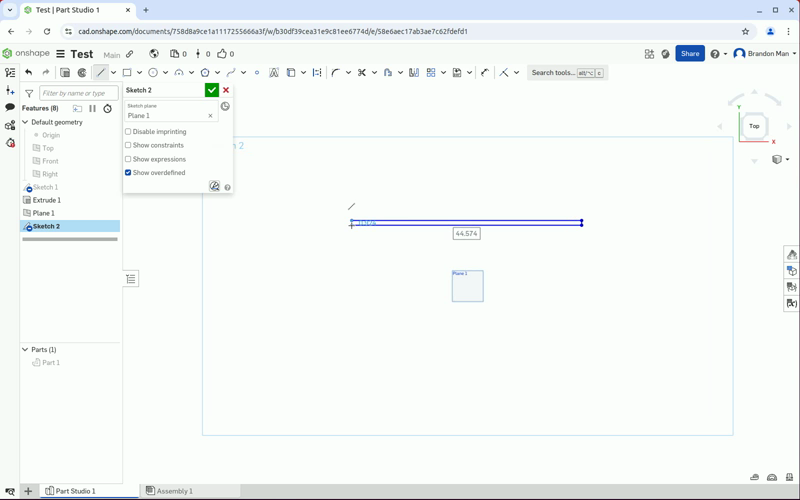
scroll(6)
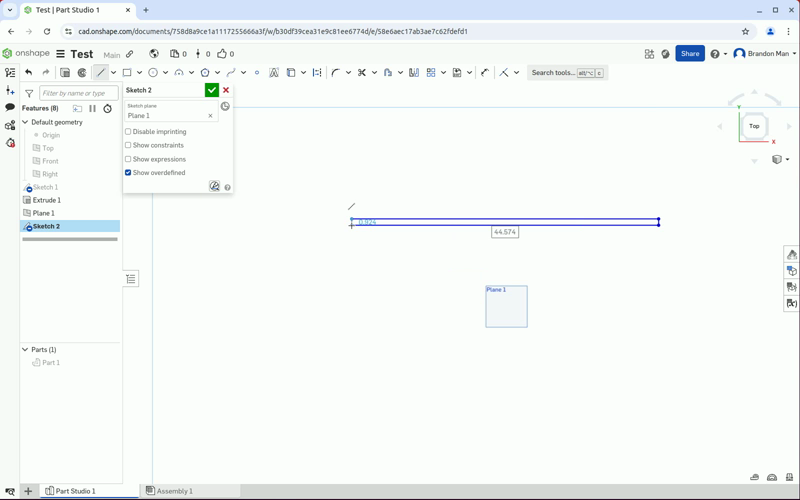
scroll(6)
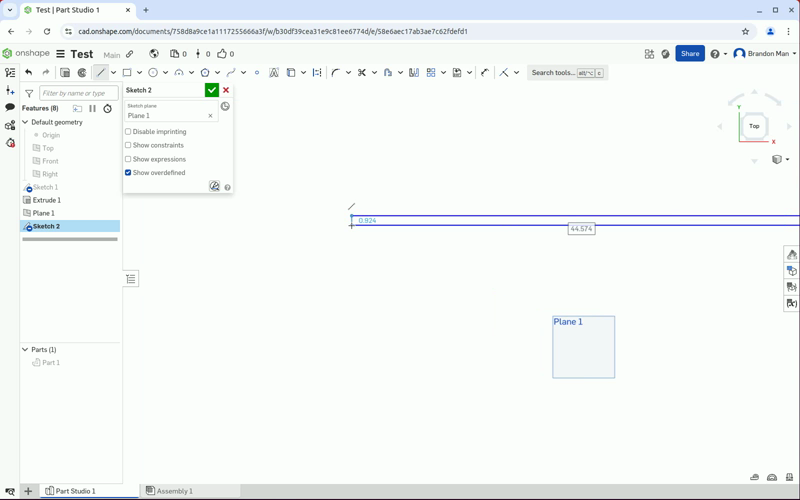
scroll(6)
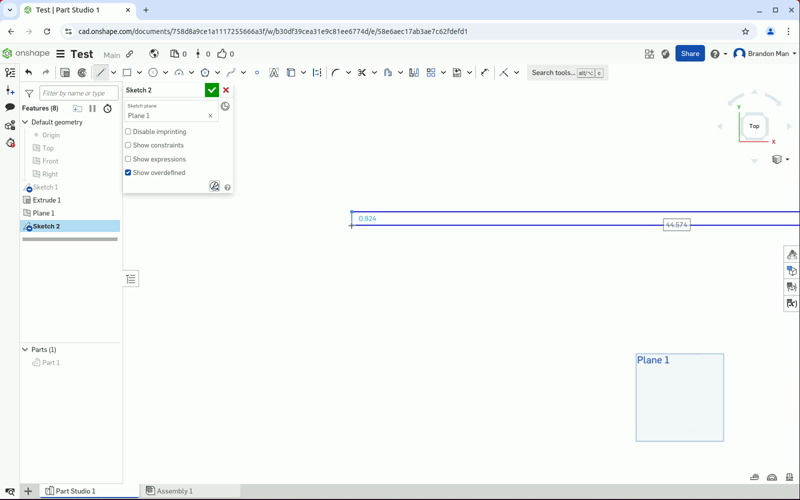
scroll(6)
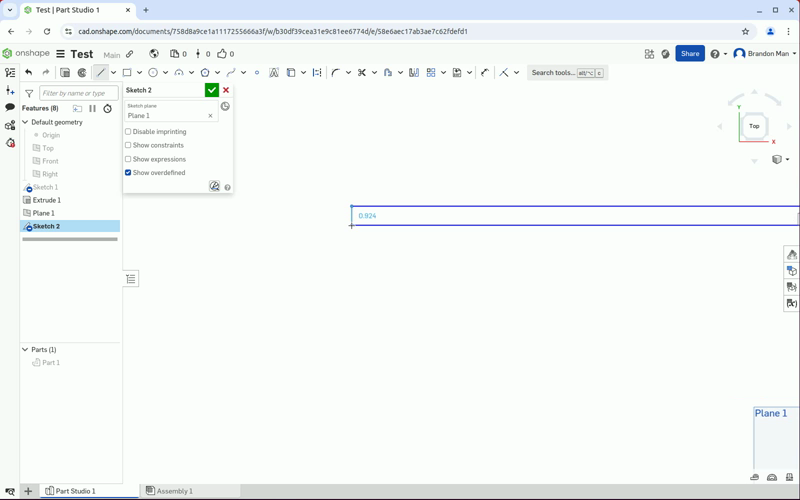
scroll(6)
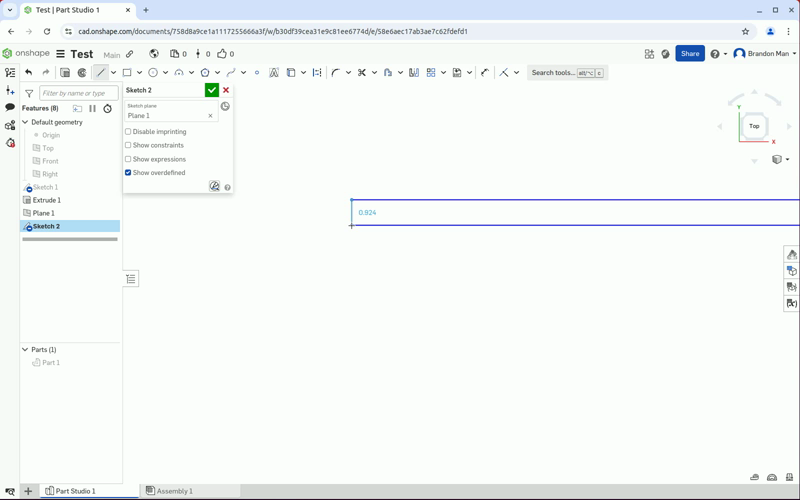
scroll(6)
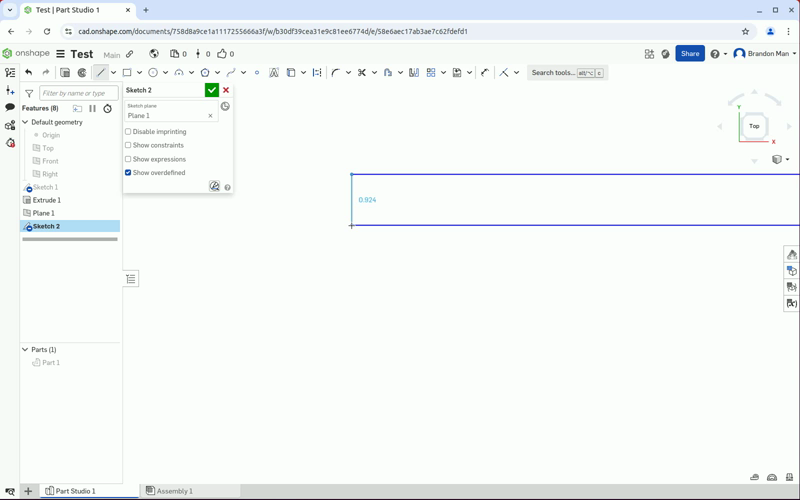
key_up(shift)
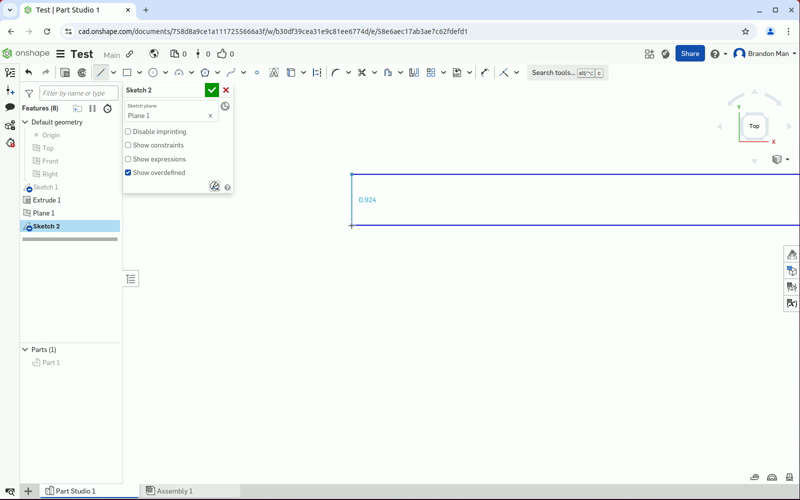
click(351, 225)
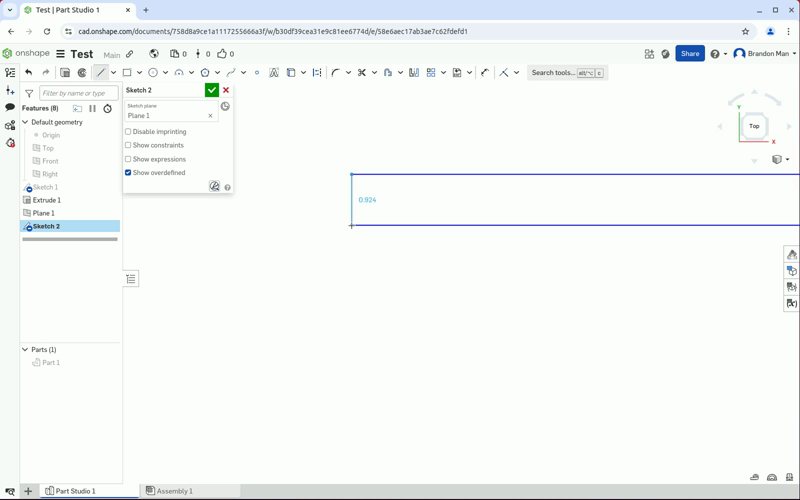
scroll(-6)
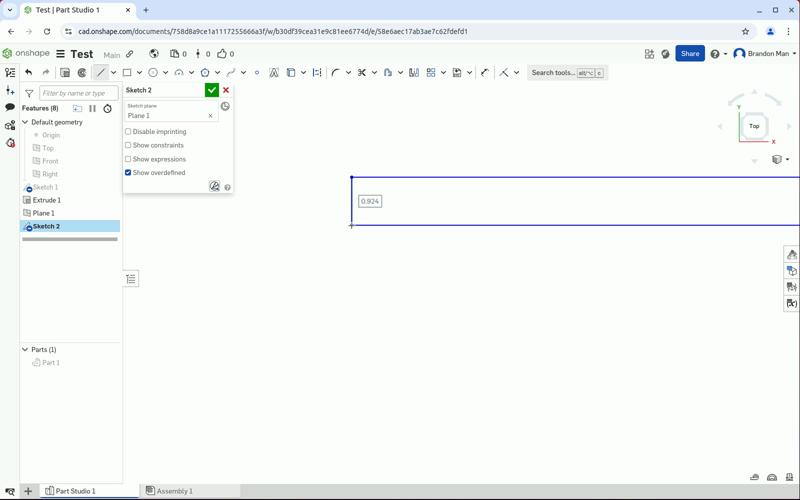
scroll(-6)
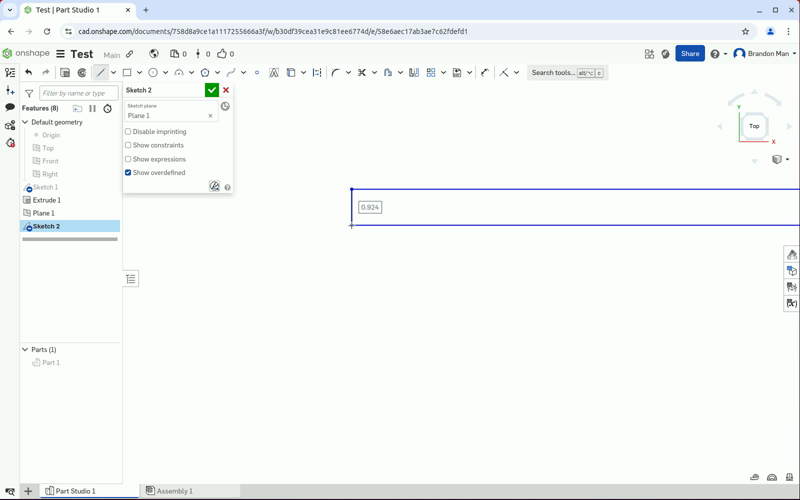
scroll(-6)
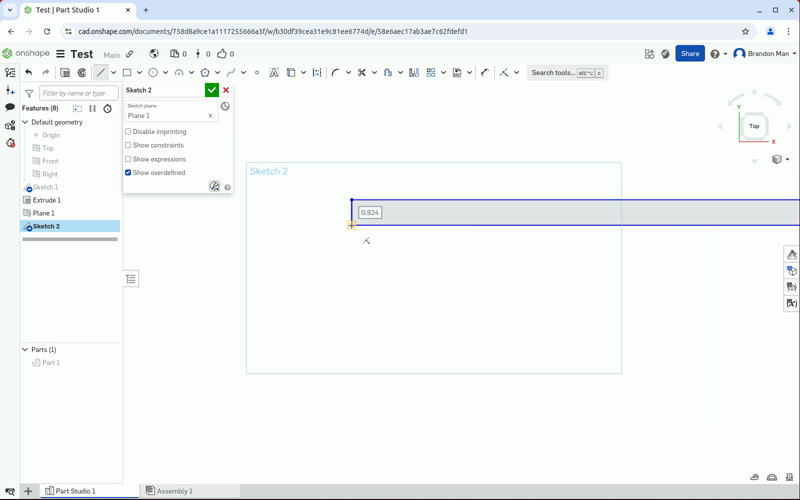
scroll(-6)
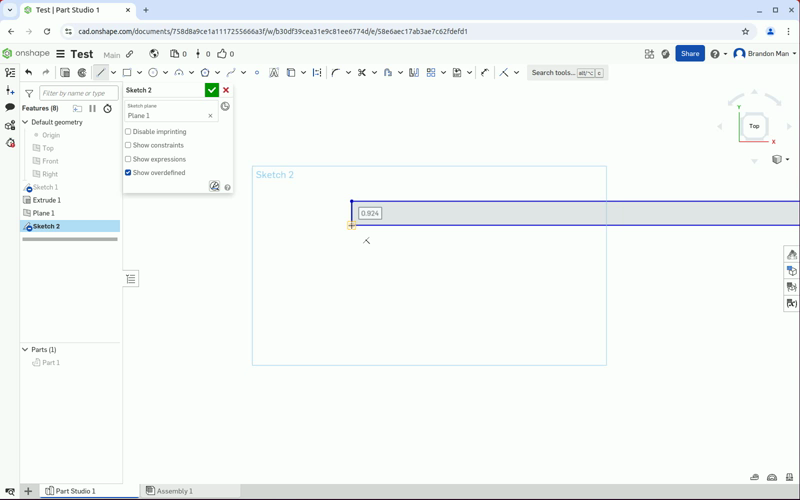
scroll(-6)
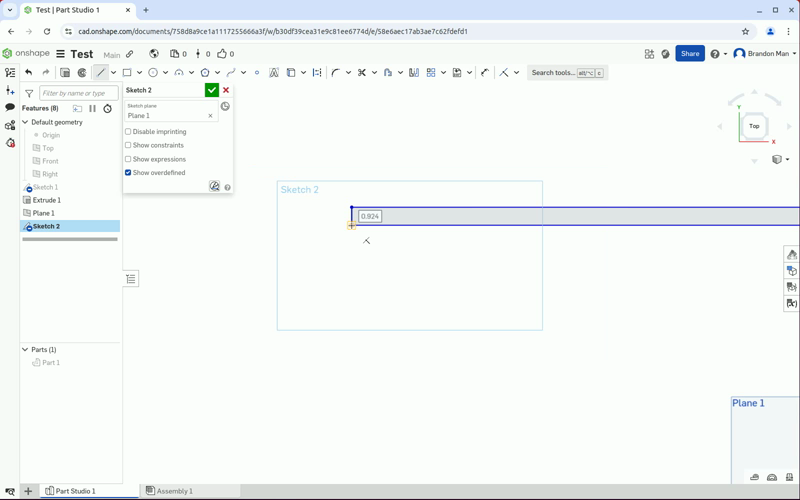
scroll(-6)
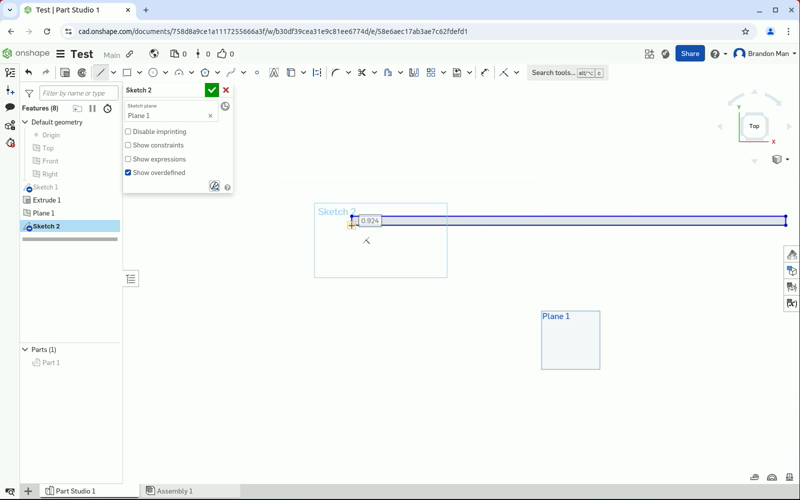
scroll(-6)
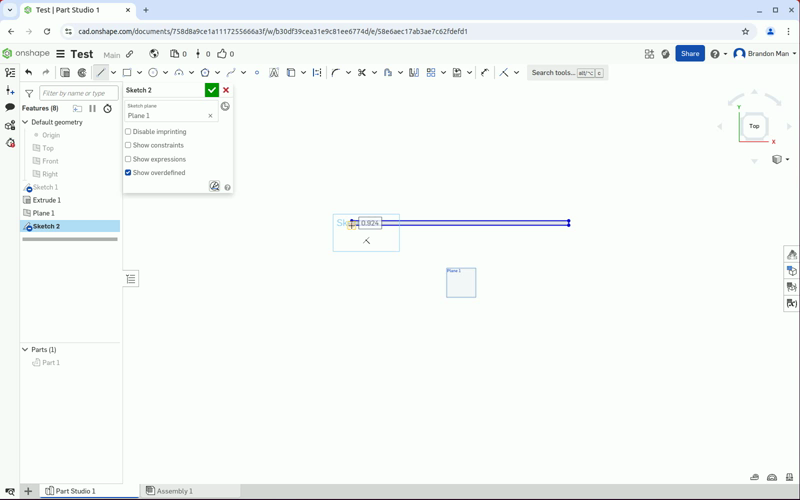
key(esc)
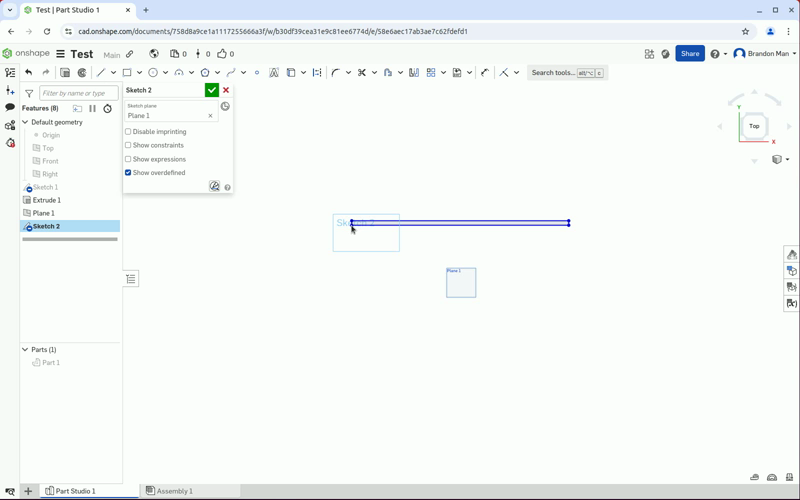
mouse_move(380, 221)
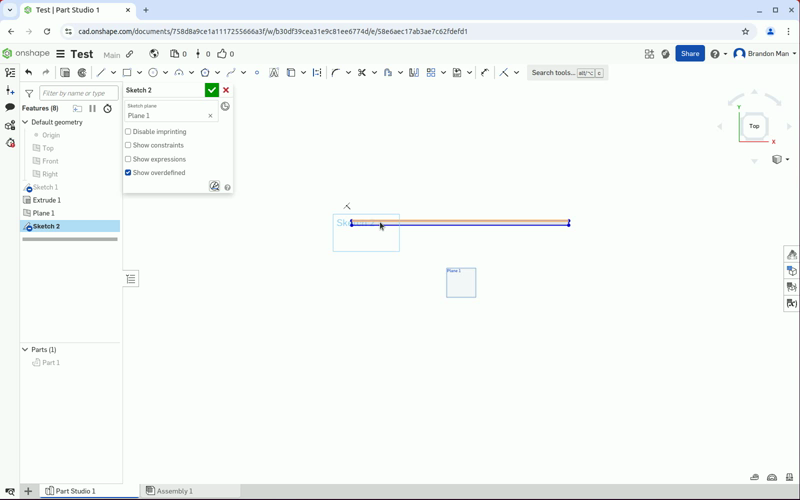
scroll(6)
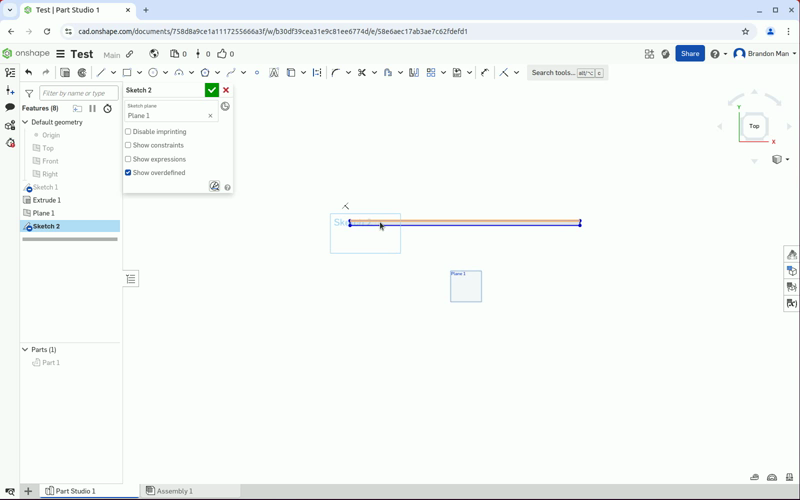
scroll(6)
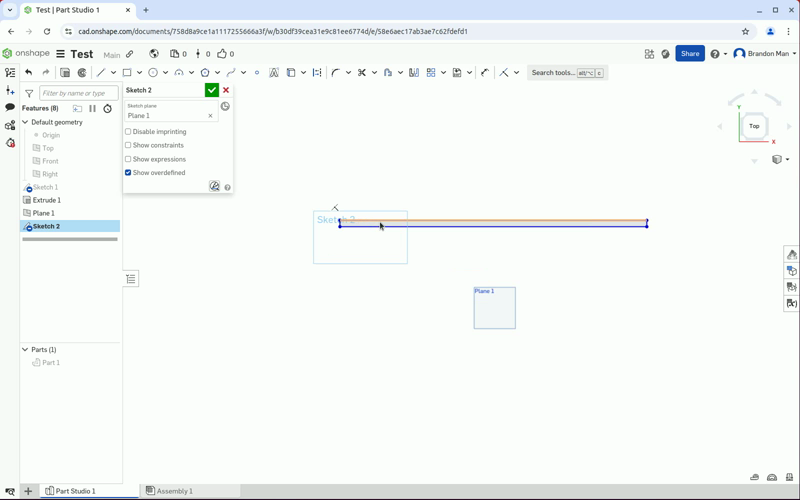
scroll(6)
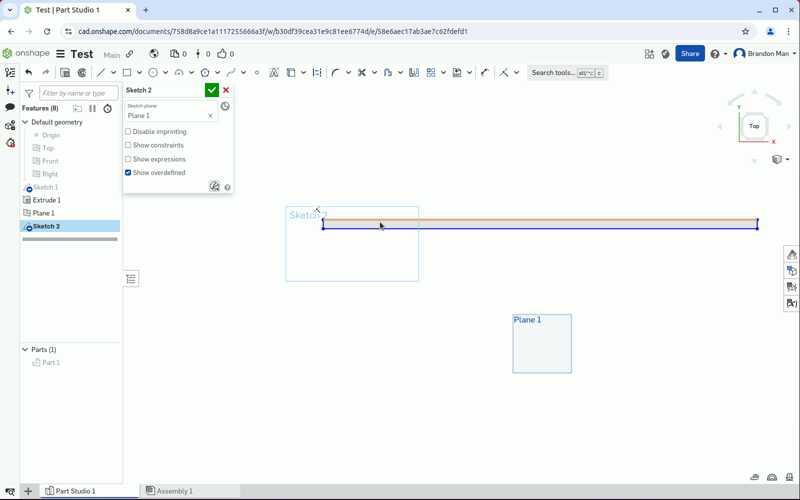
scroll(6)
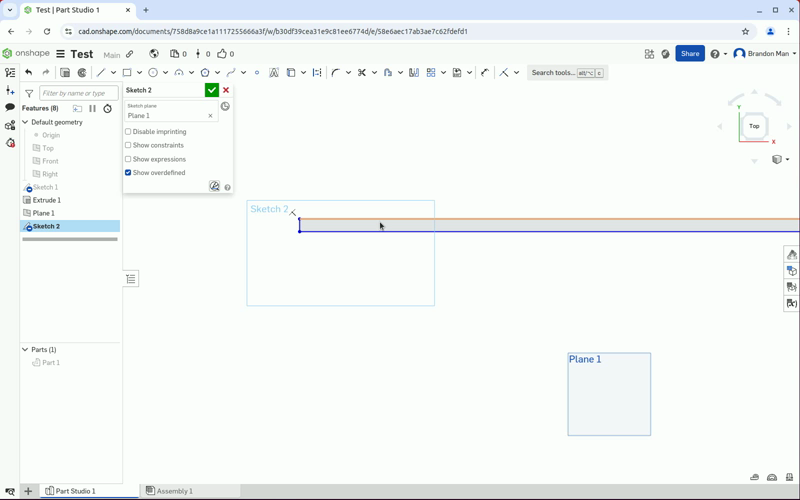
scroll(6)
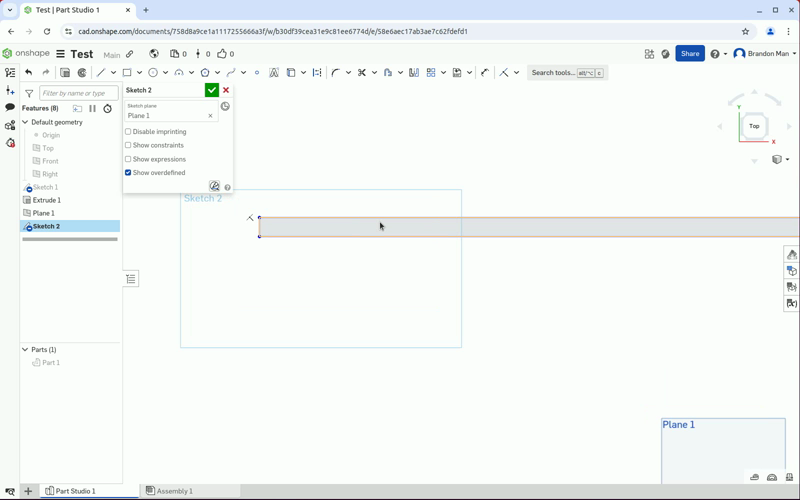
scroll(6)
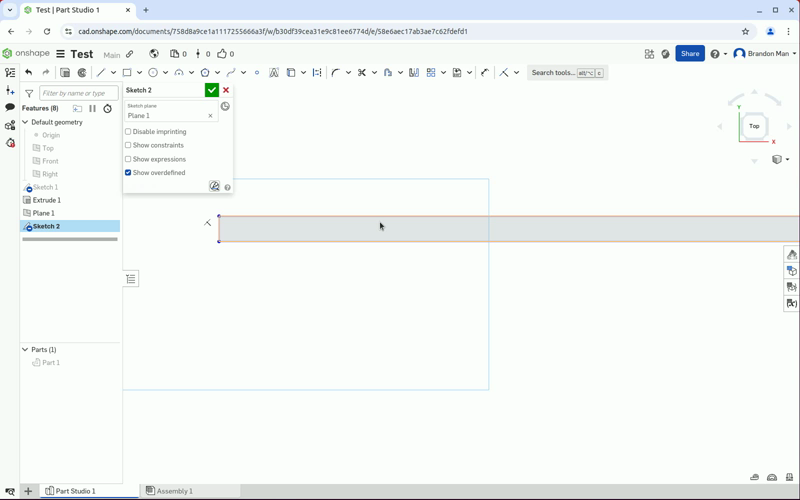
scroll(6)
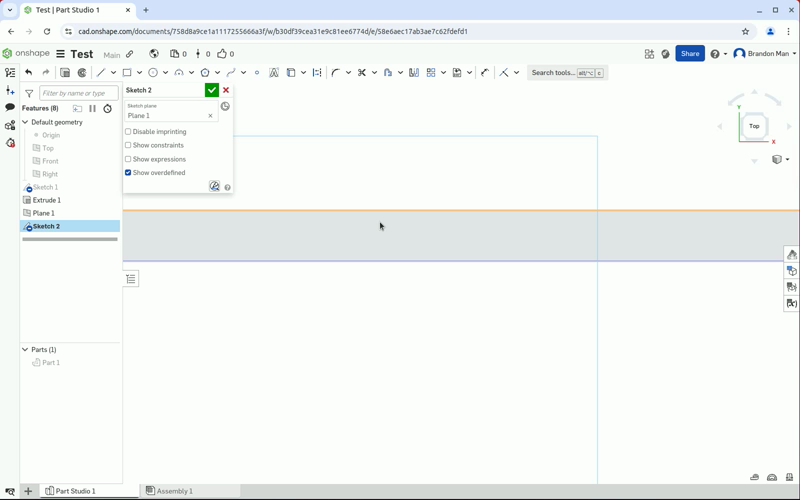
click(380, 221)
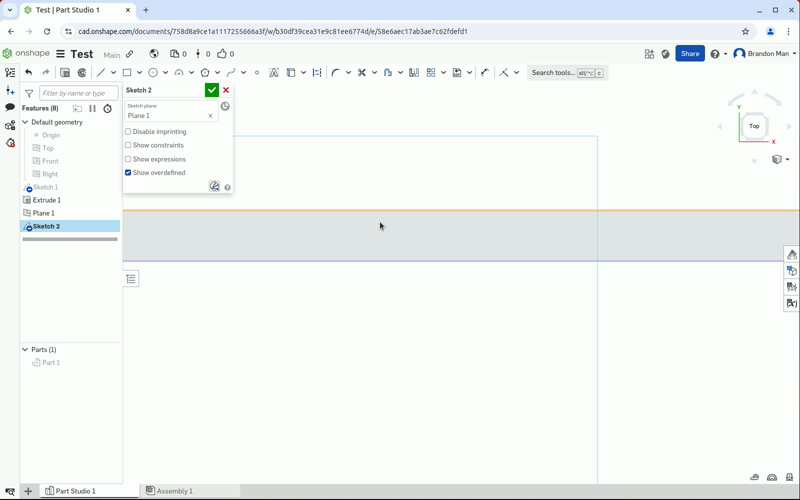
scroll(-6)
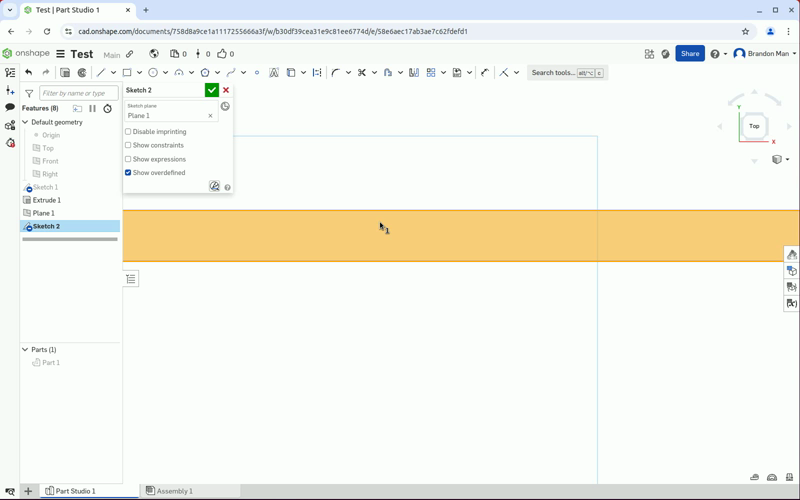
scroll(-6)
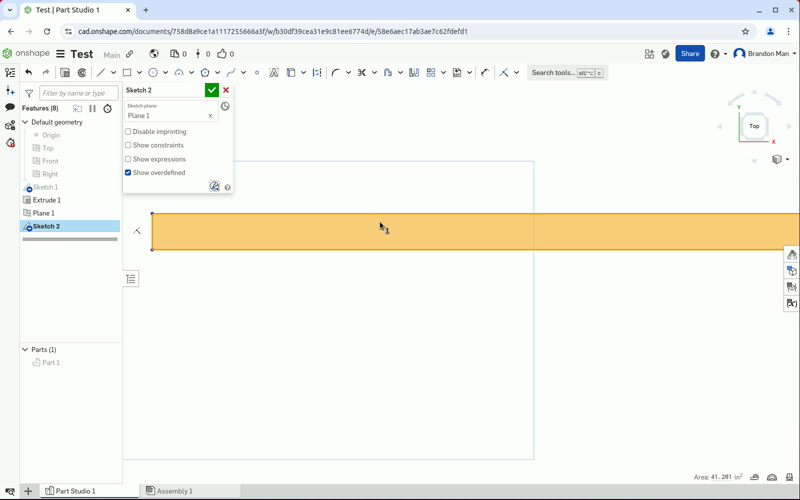
scroll(-6)
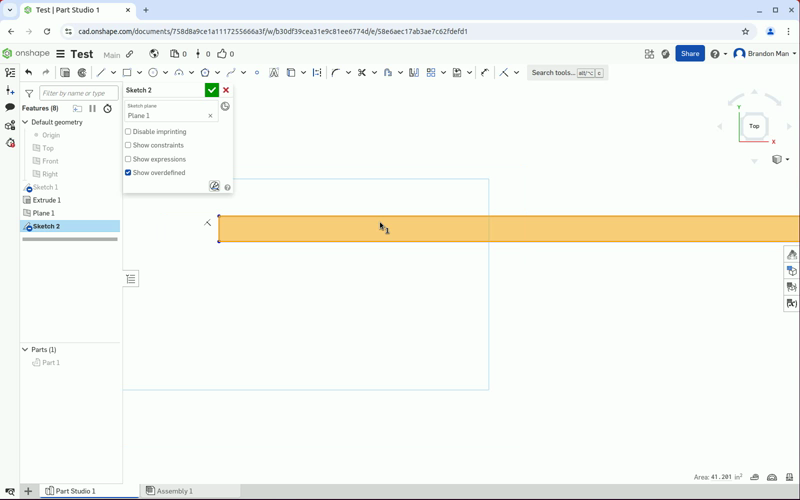
scroll(-6)
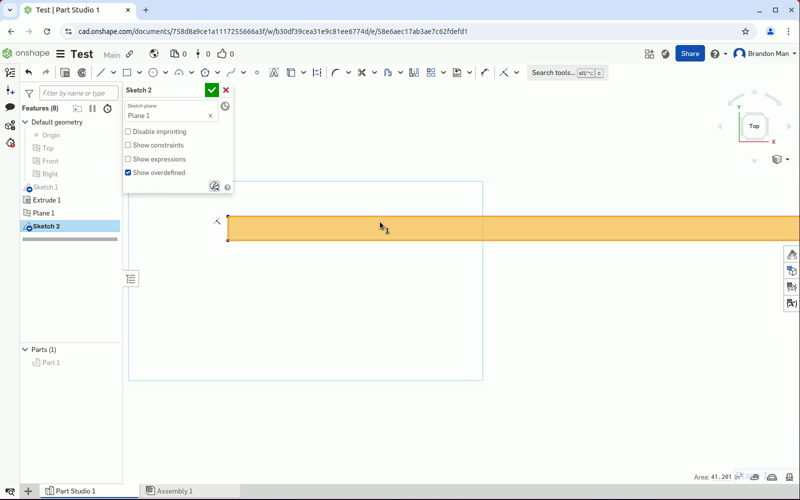
scroll(-6)
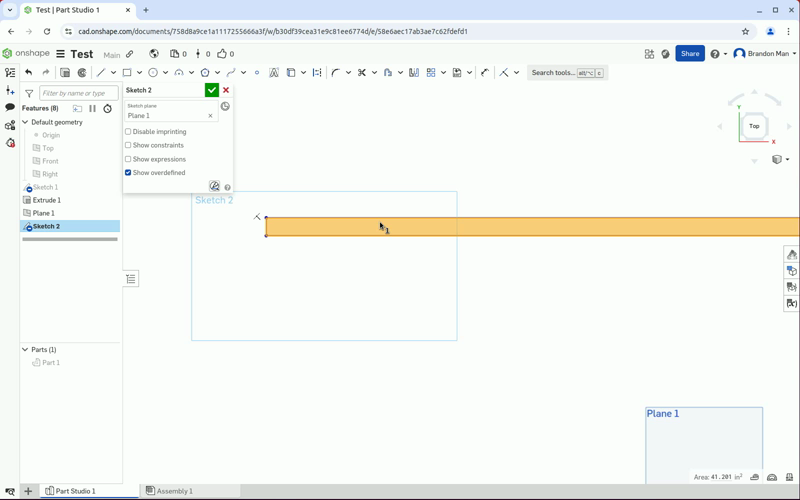
scroll(-6)
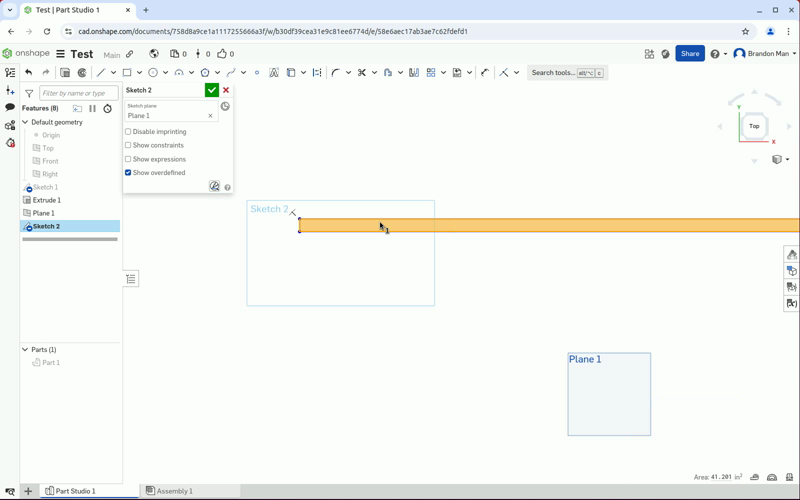
scroll(-6)
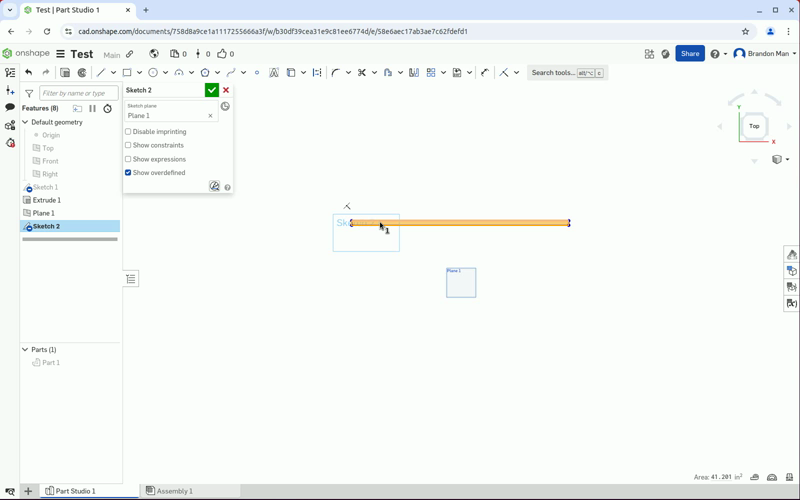
mouse_move(73, 352)
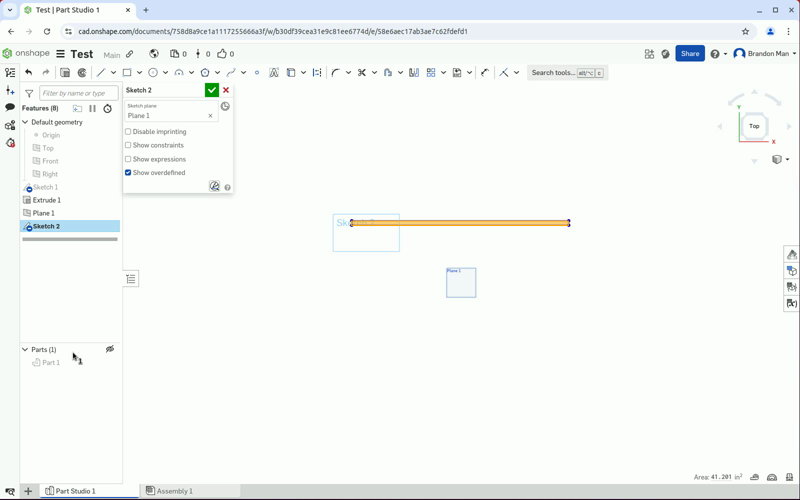
key(shift+y)
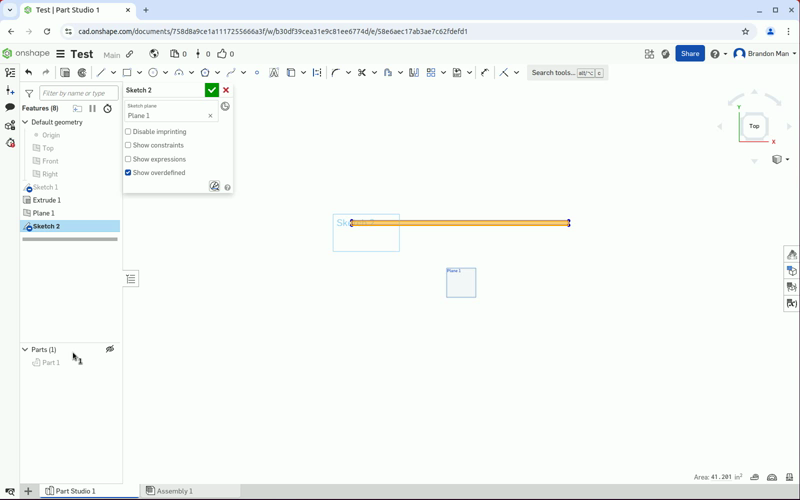
key(shift+e)
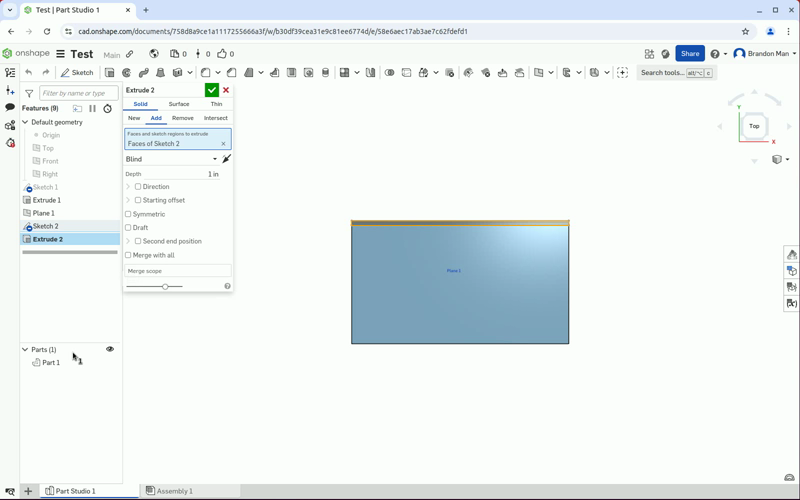
mouse_move(143, 106)
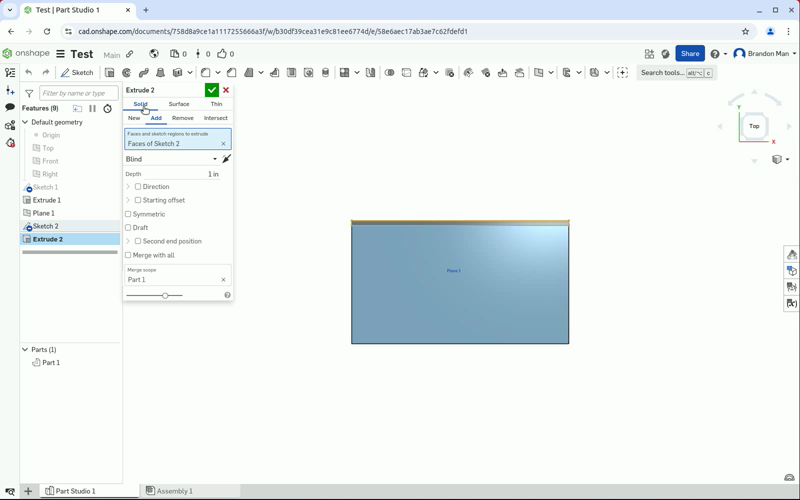
click(143, 106)
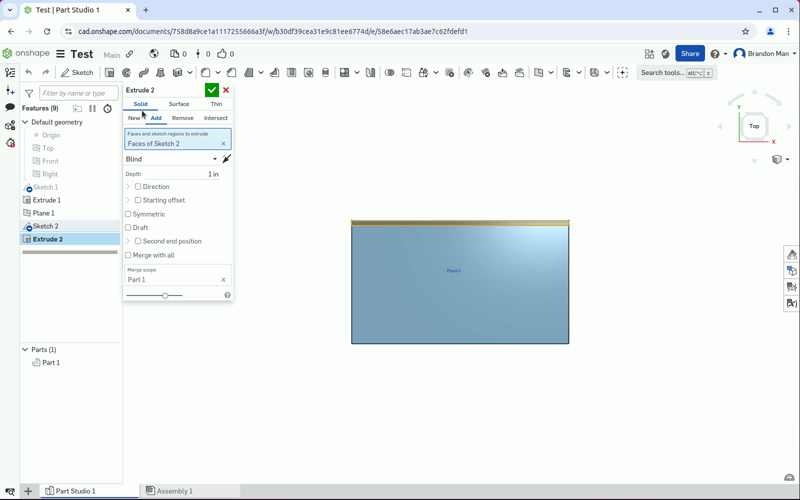
mouse_move(137, 120)
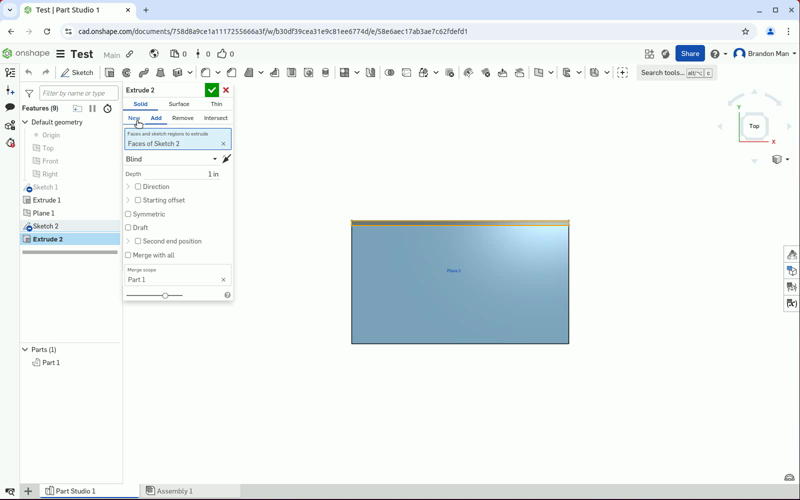
click(137, 120)
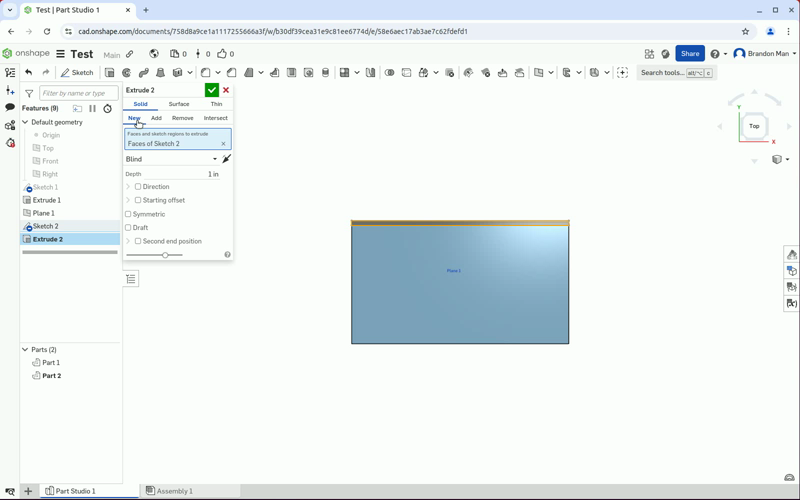
key(tab, 4)
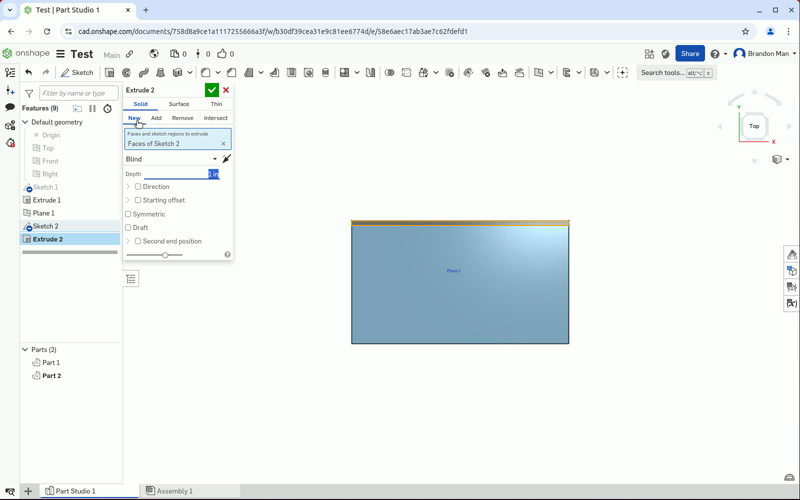
text(22.386)
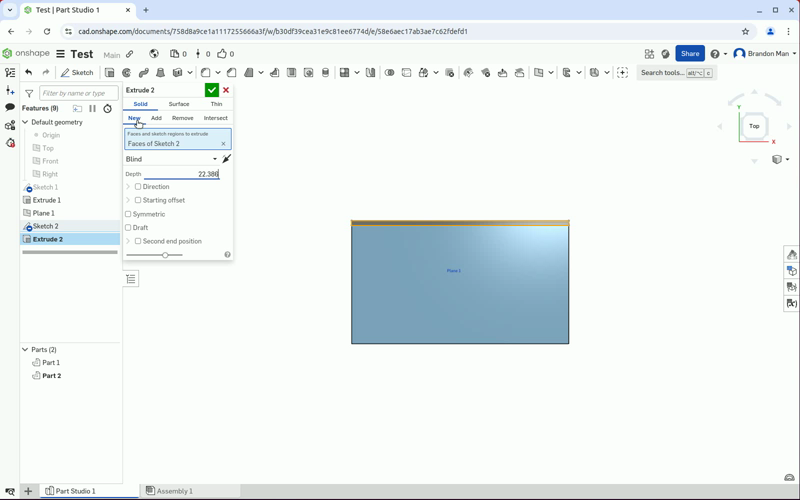
key(enter)
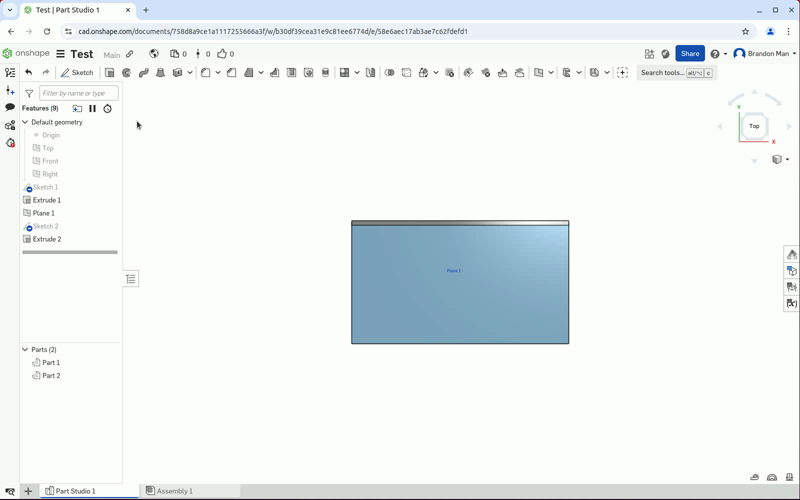
key(shift+h)
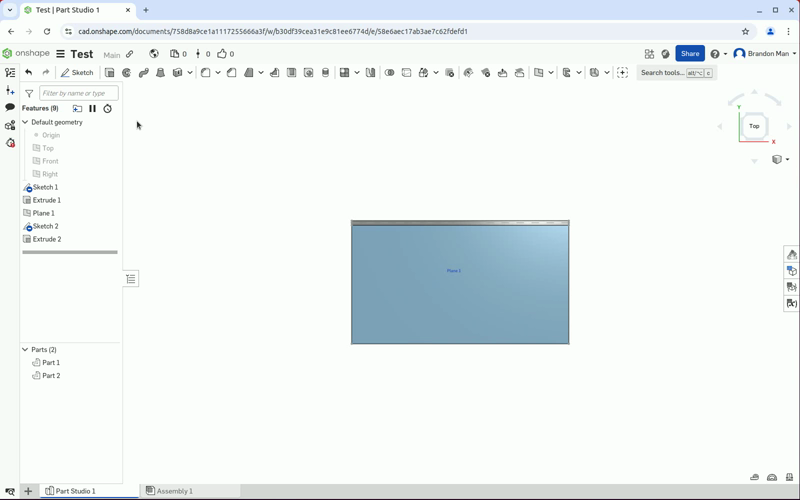
key(shift+h)
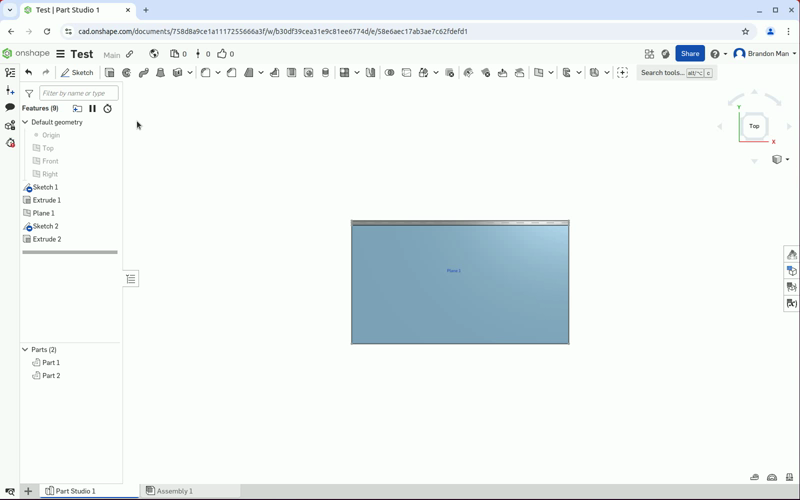
key(shift+7)
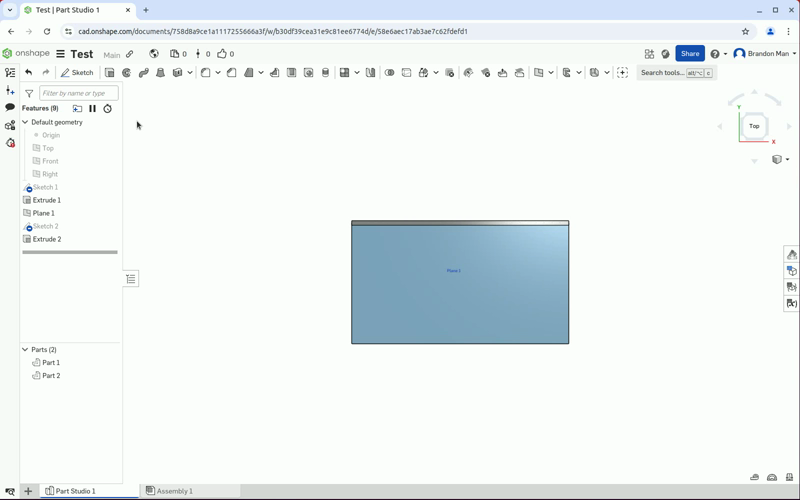
key(up, 3)
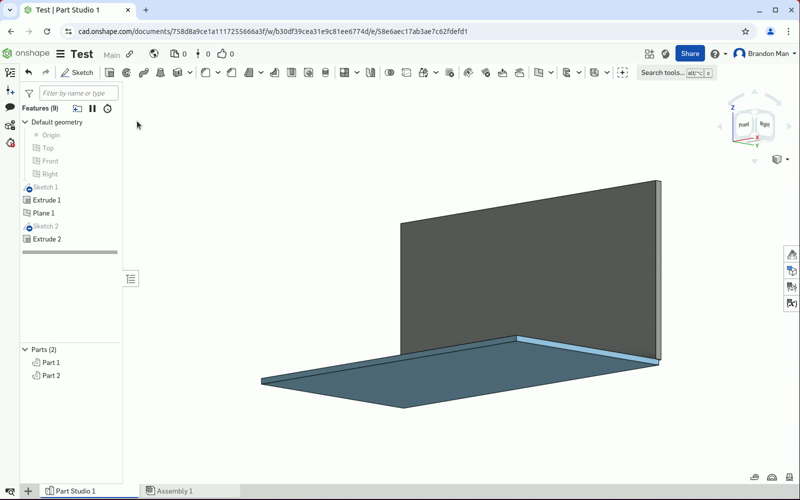
key(left, 3)
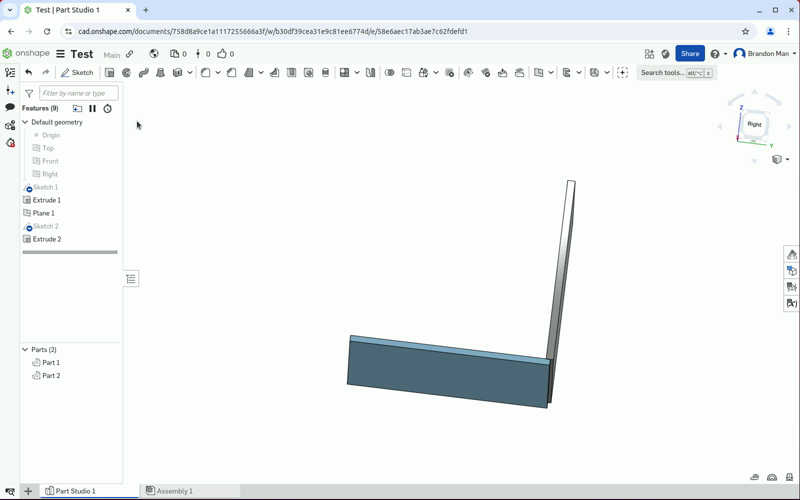
key(right, 3)
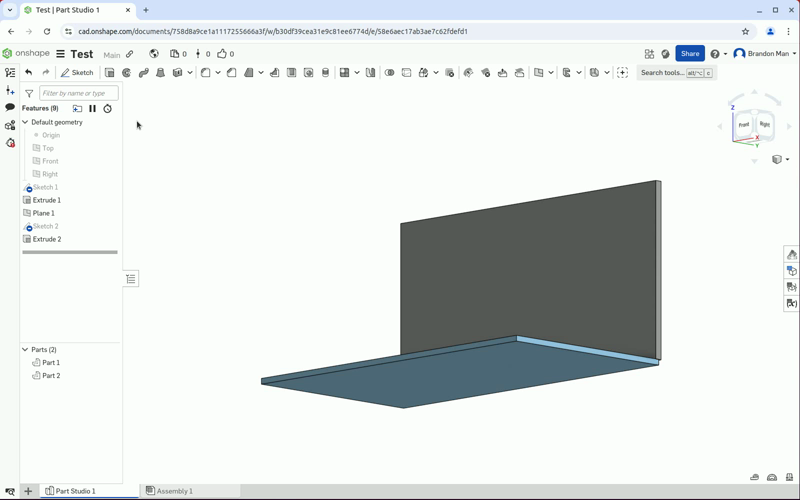
key(down, 3)
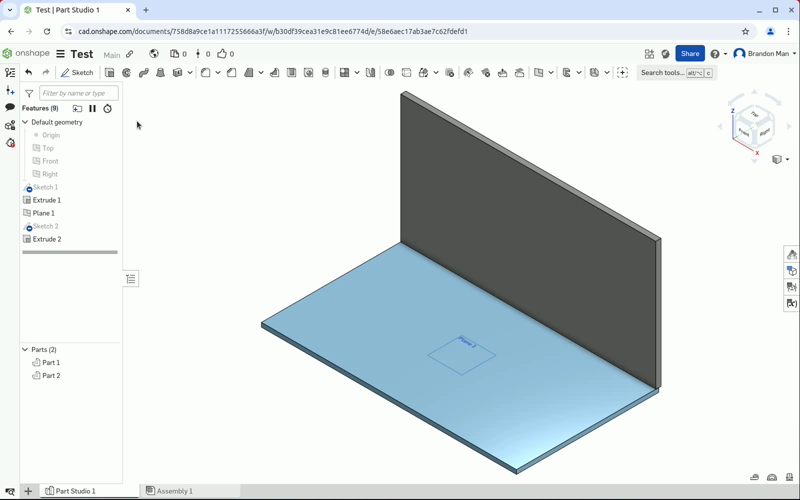
mouse_move(73, 189)
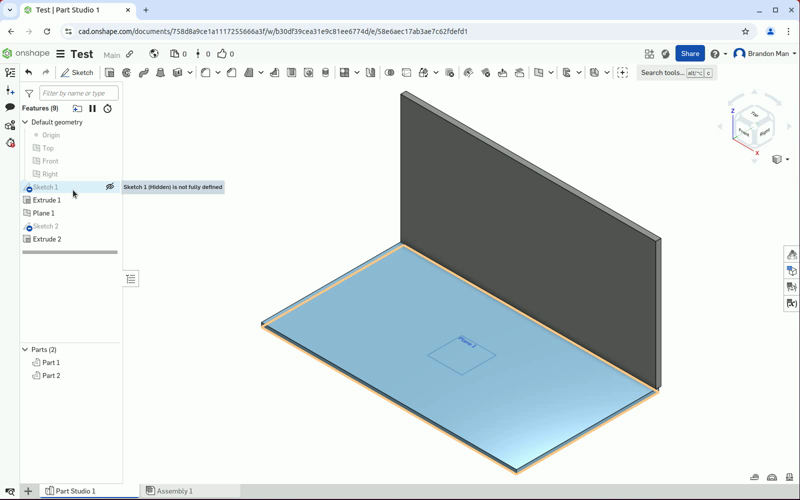
click(73, 189)